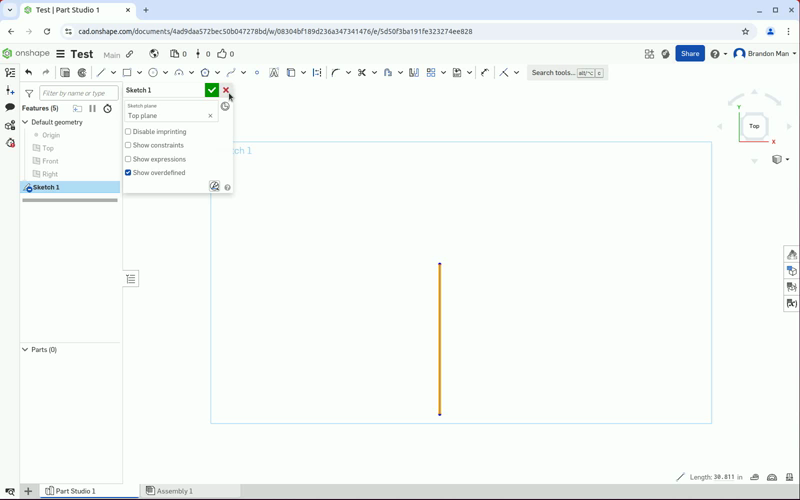
key(shift+h)
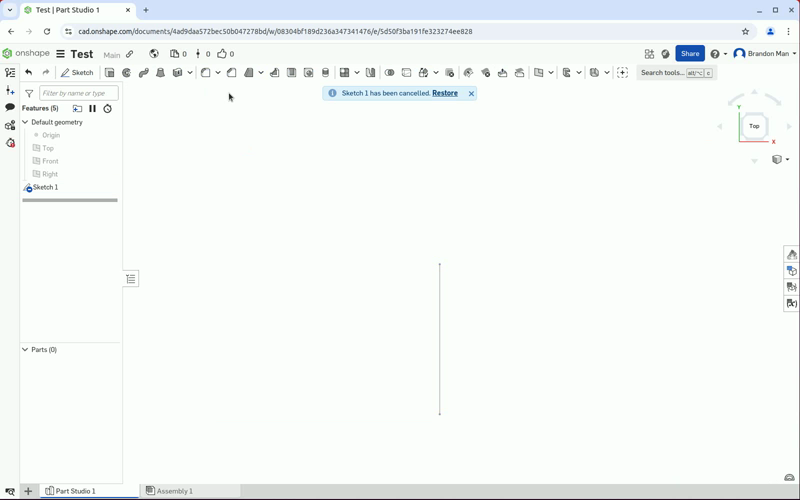
key(shift+s)
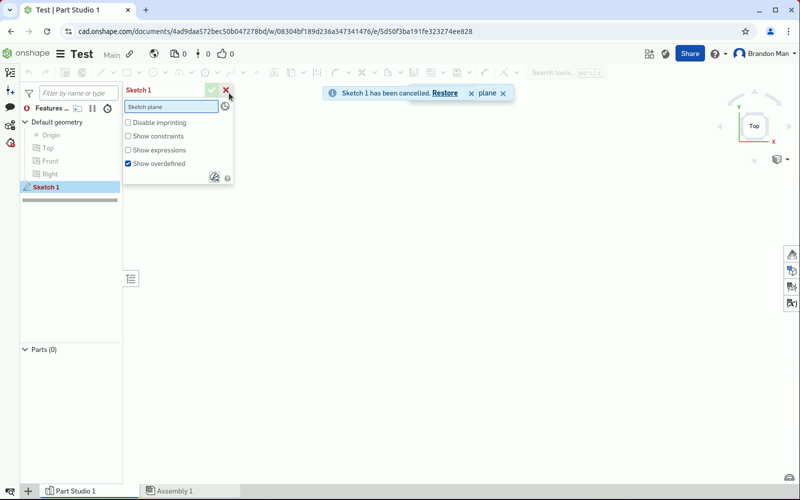
mouse_move(73, 150)
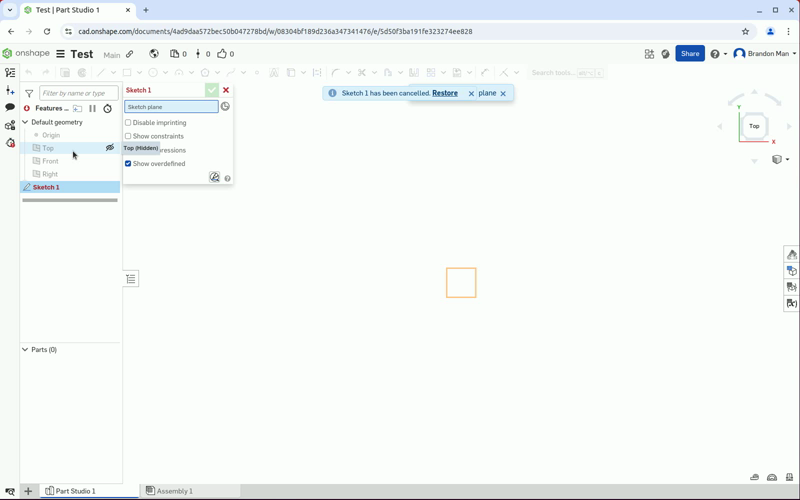
click(73, 150)
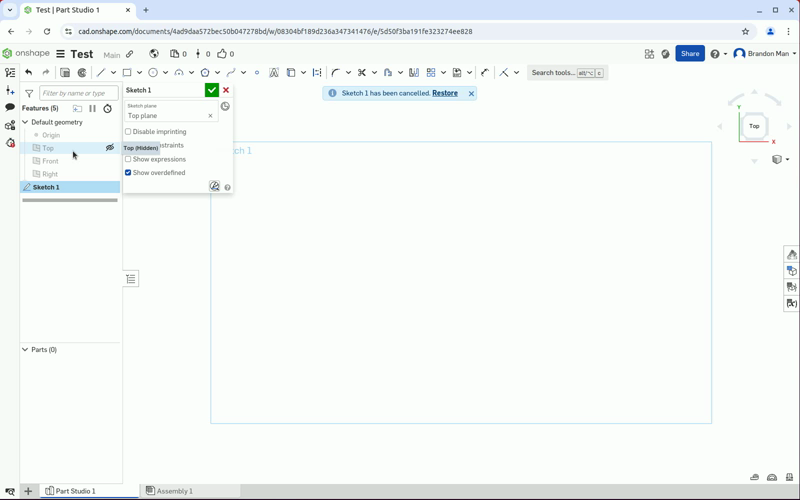
mouse_move(73, 352)
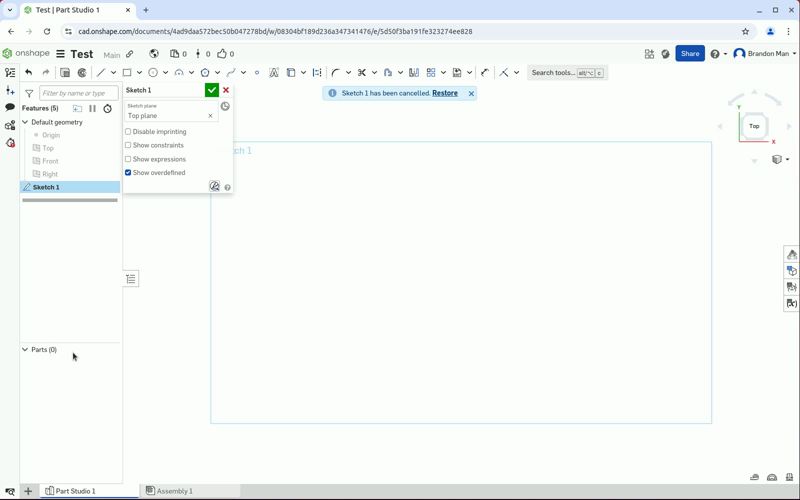
key(y)
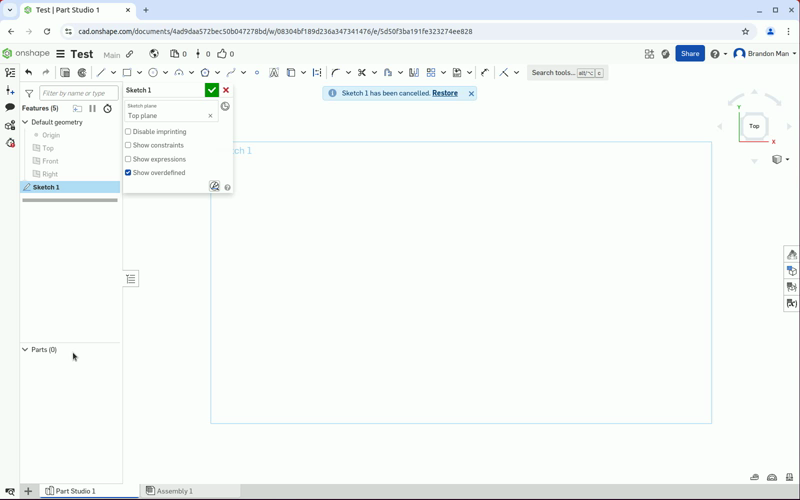
key(l)
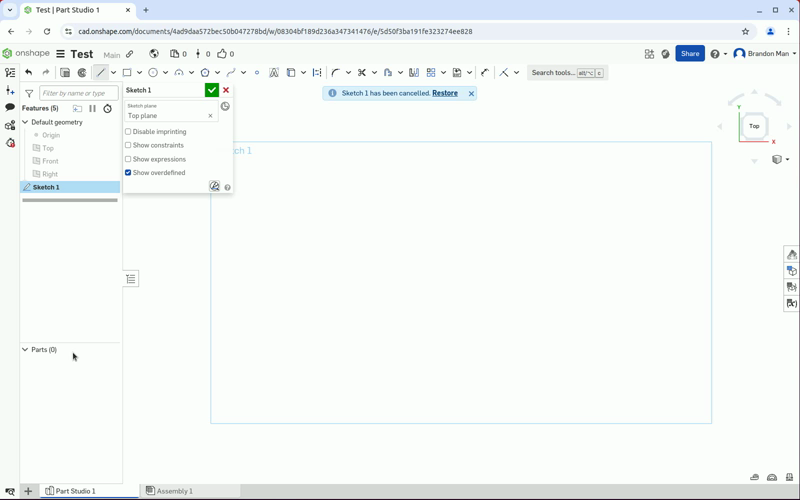
key_down(shift)
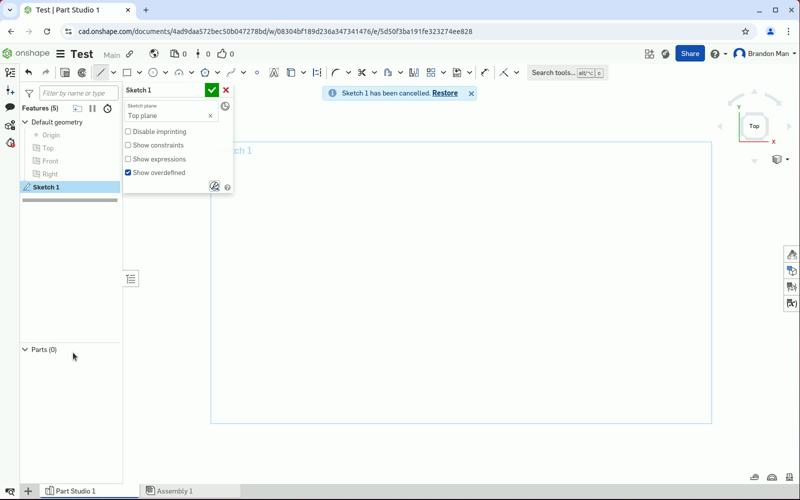
mouse_move(460, 357)
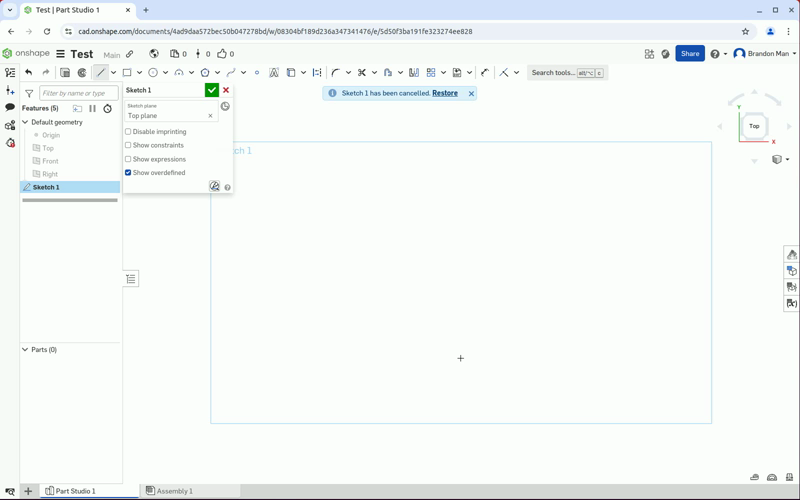
click(460, 357)
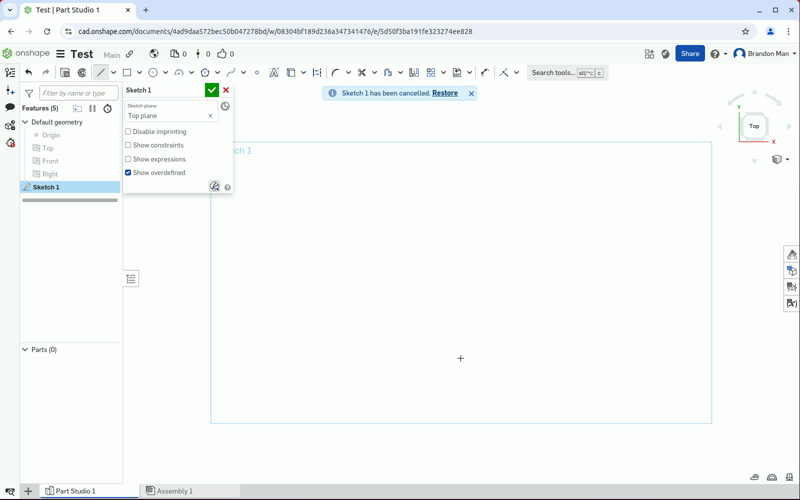
key_up(shift)
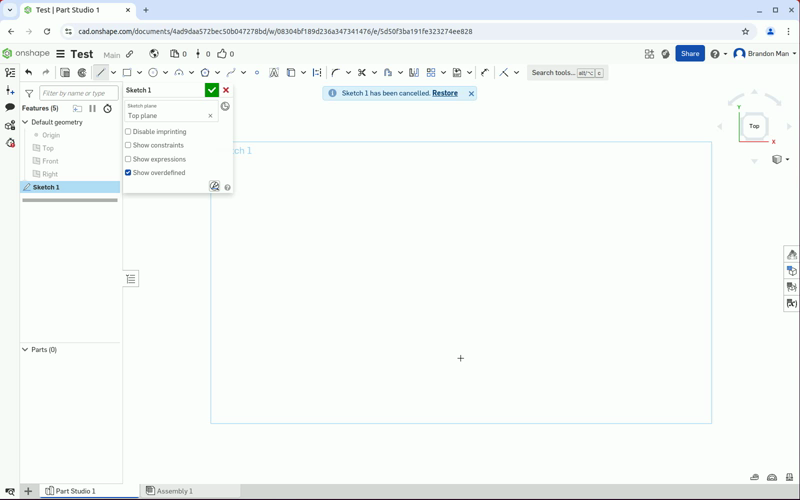
key_down(shift)
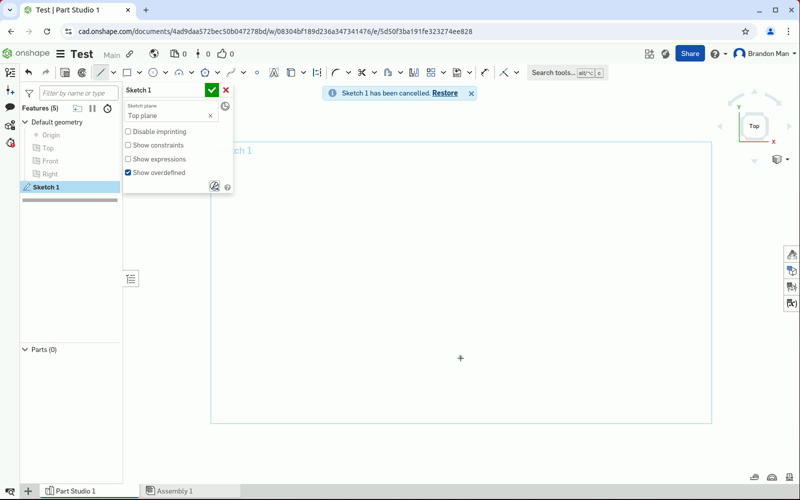
mouse_move(536, 357)
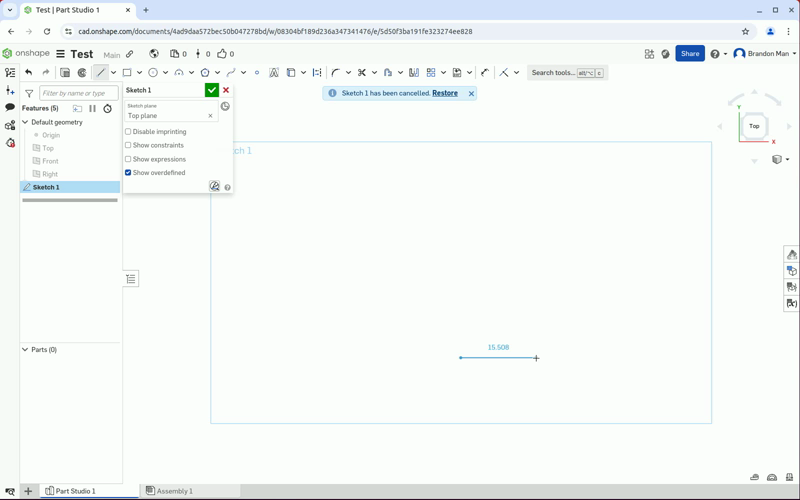
click(536, 357)
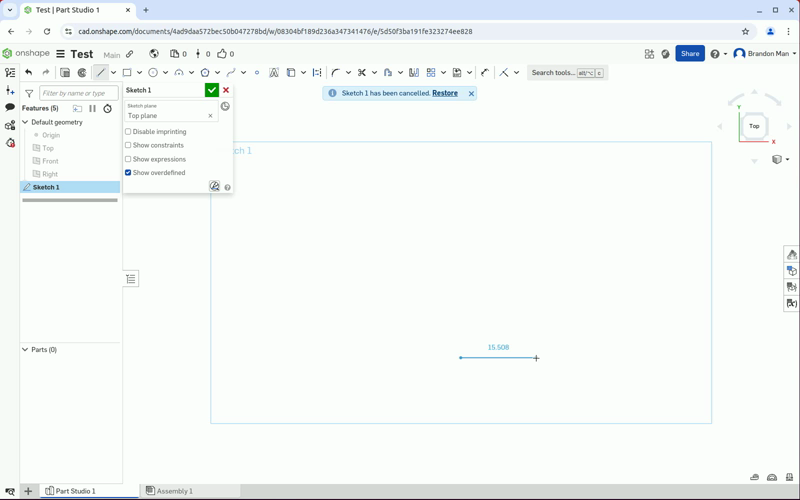
key_up(shift)
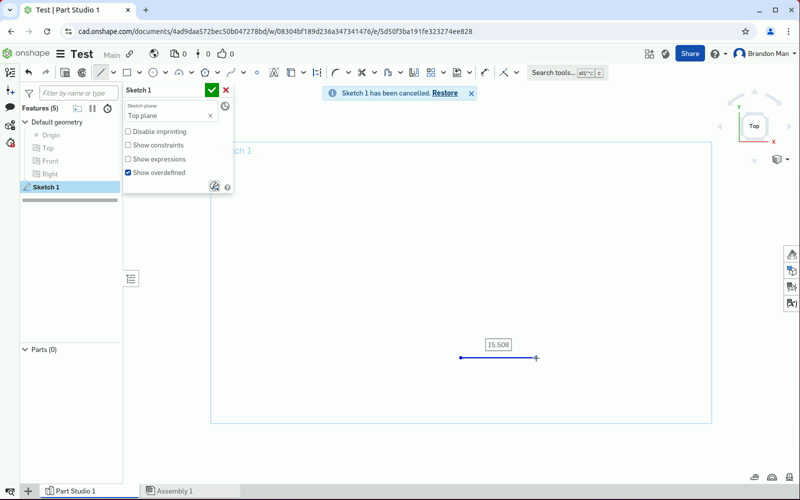
key_down(shift)
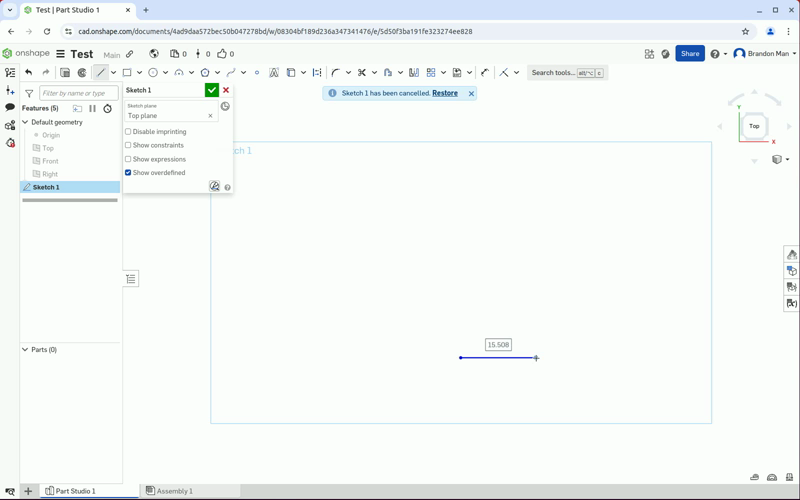
mouse_move(536, 282)
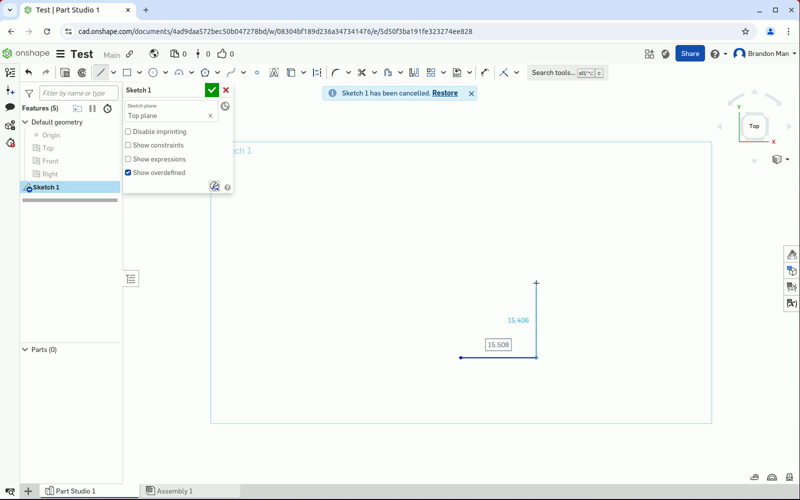
click(536, 282)
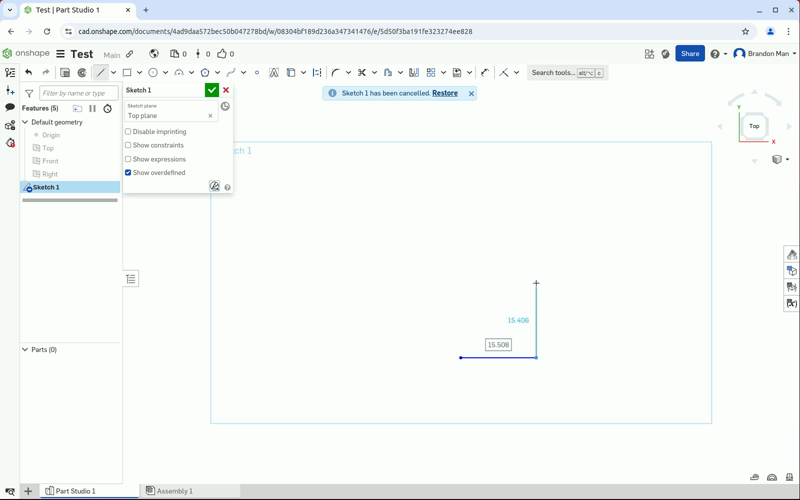
key_up(shift)
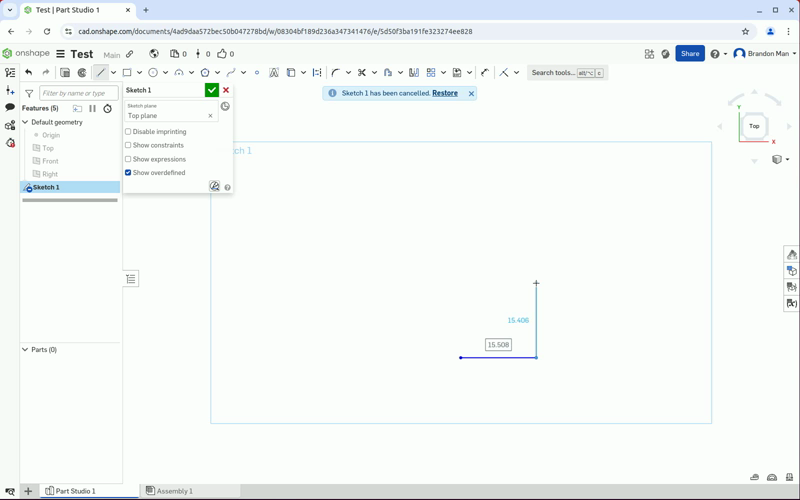
key_down(shift)
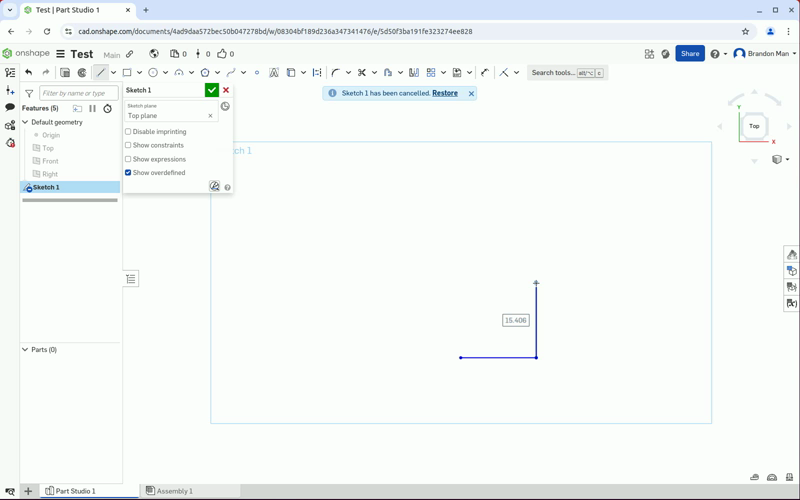
mouse_move(460, 282)
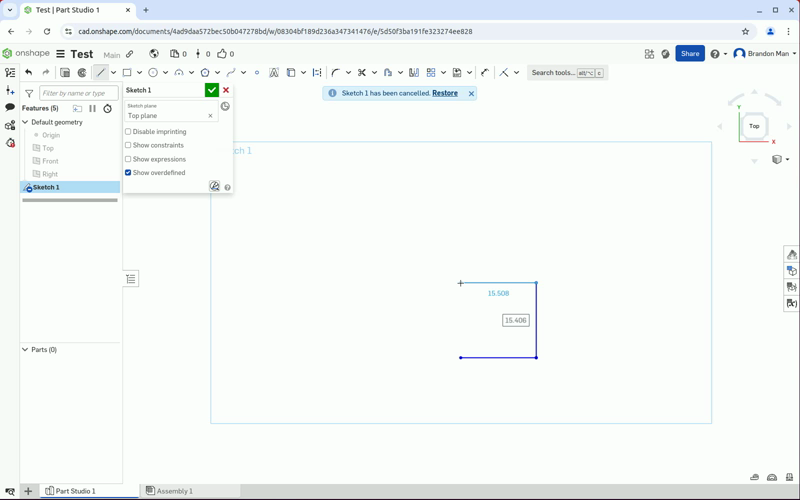
click(460, 282)
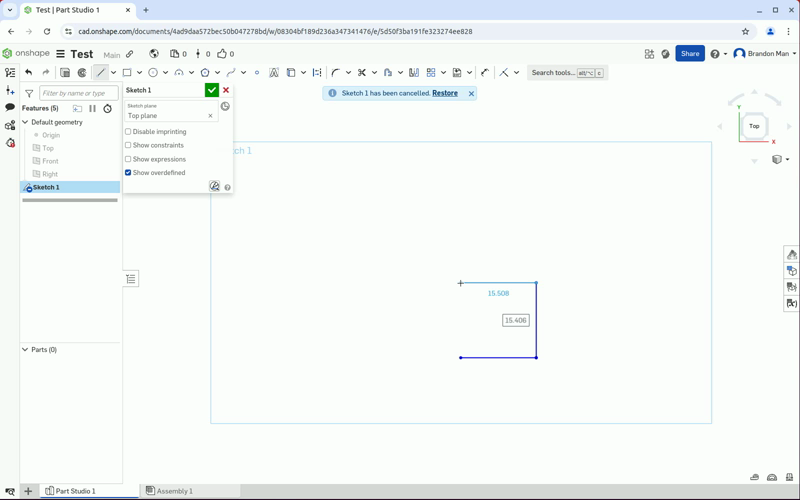
key_up(shift)
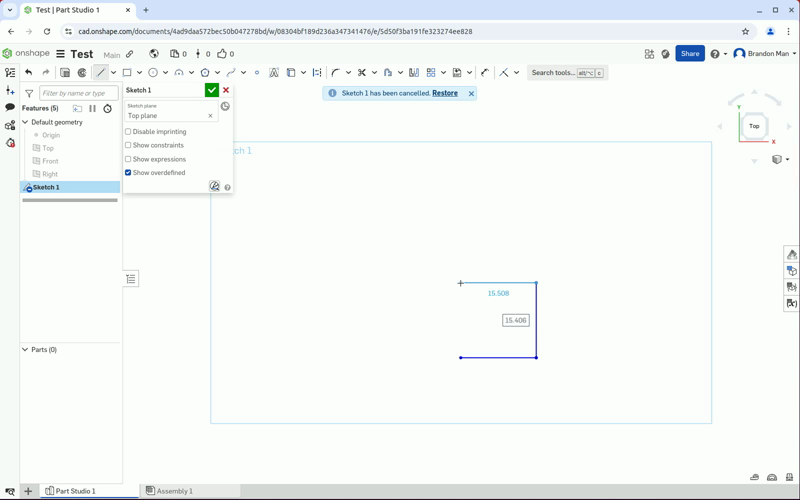
key_down(shift)
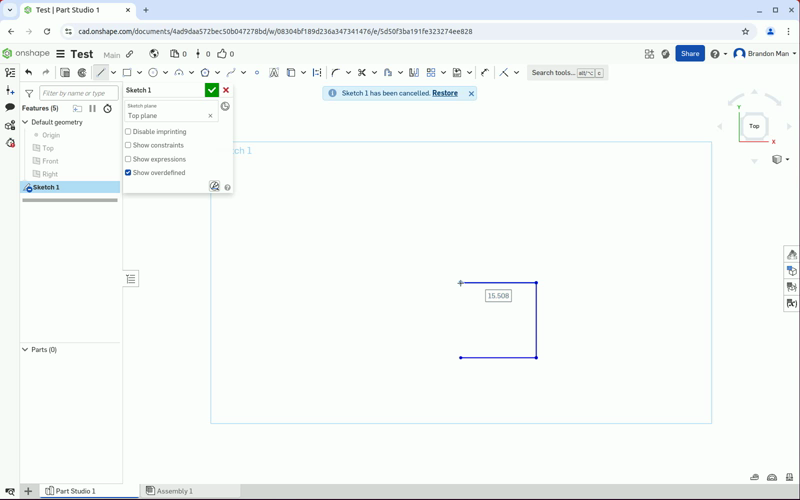
mouse_move(460, 357)
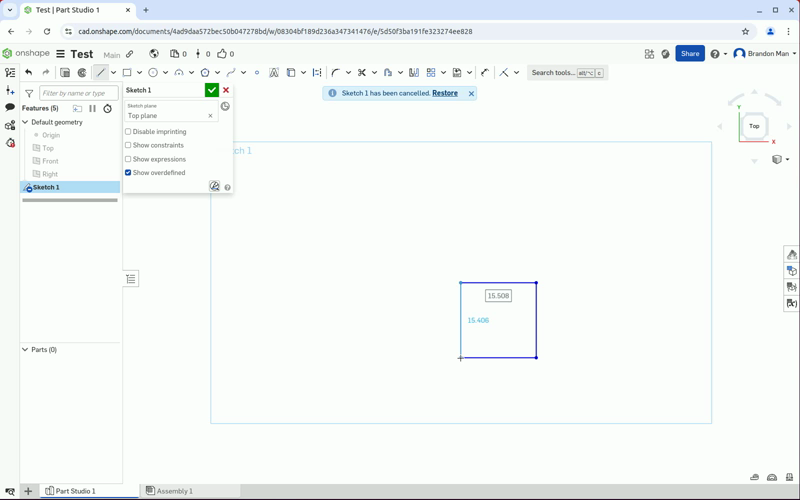
key_up(shift)
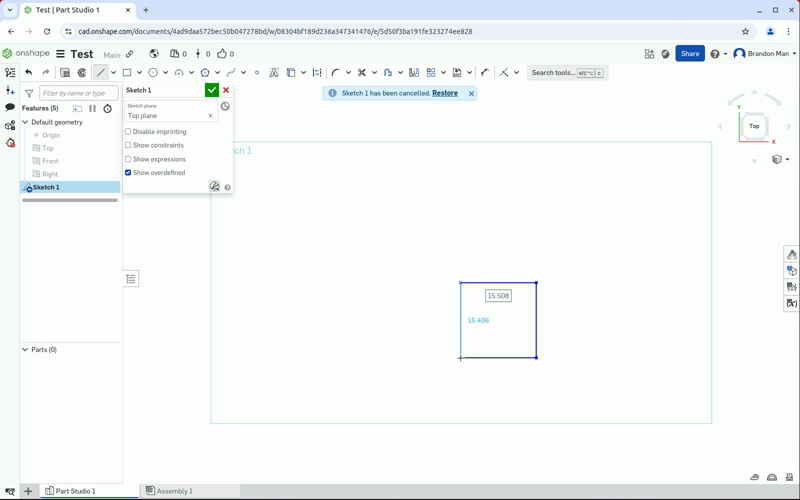
click(460, 357)
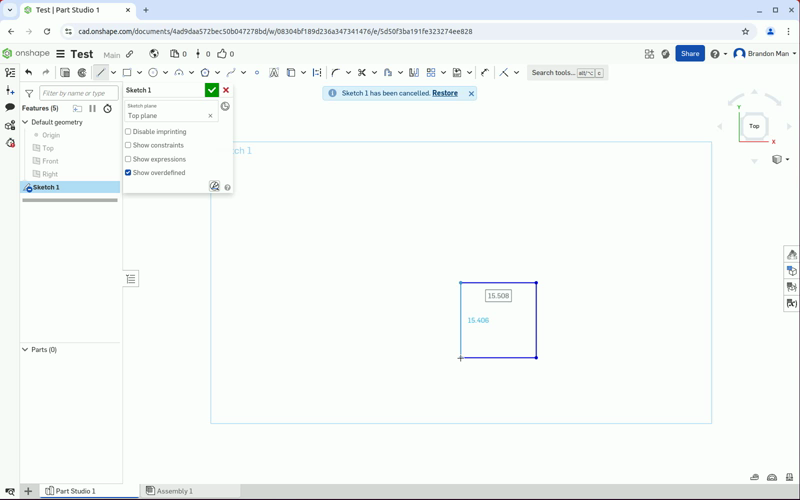
key(esc)
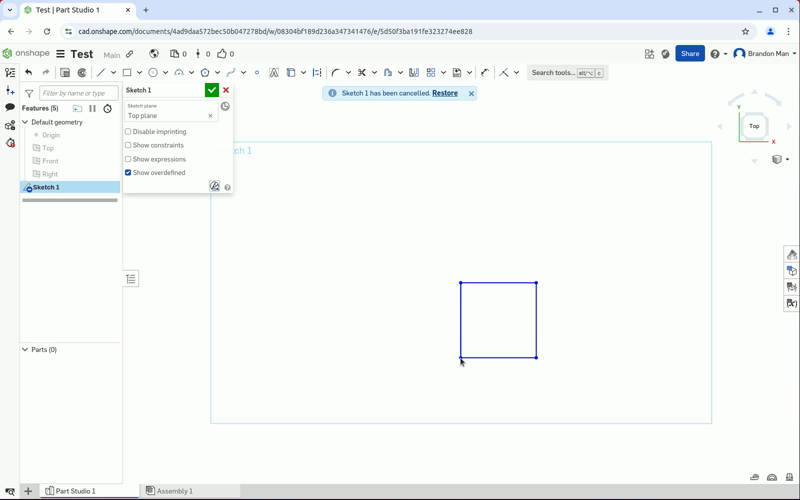
mouse_move(465, 314)
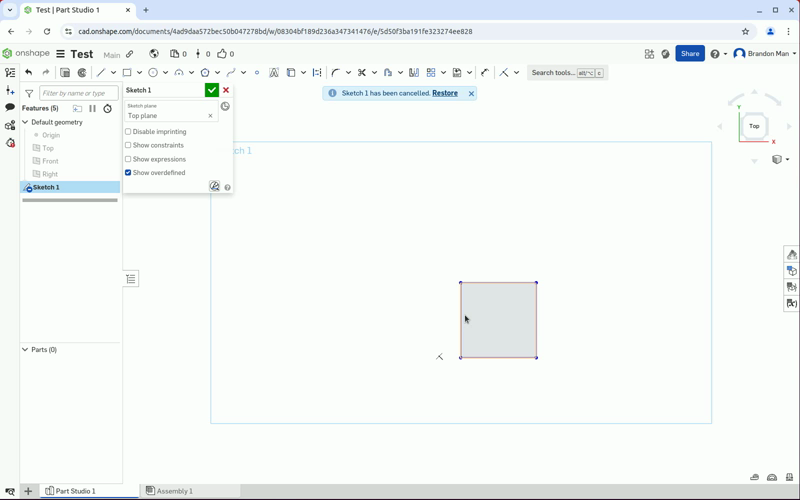
click(465, 314)
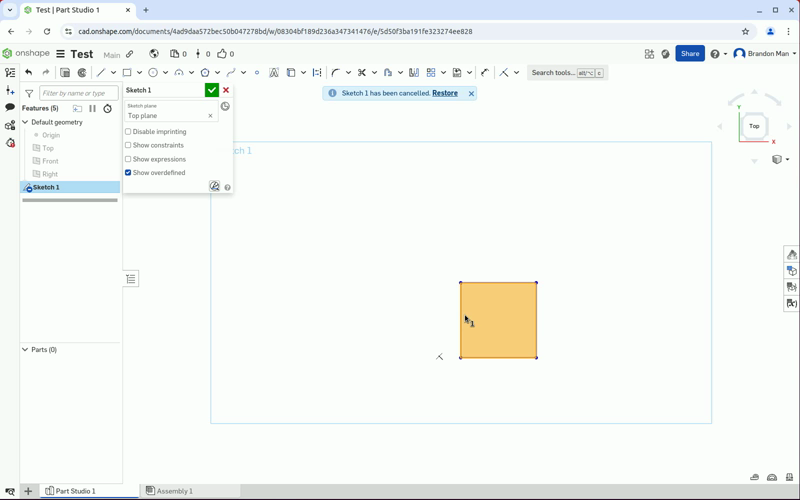
mouse_move(73, 352)
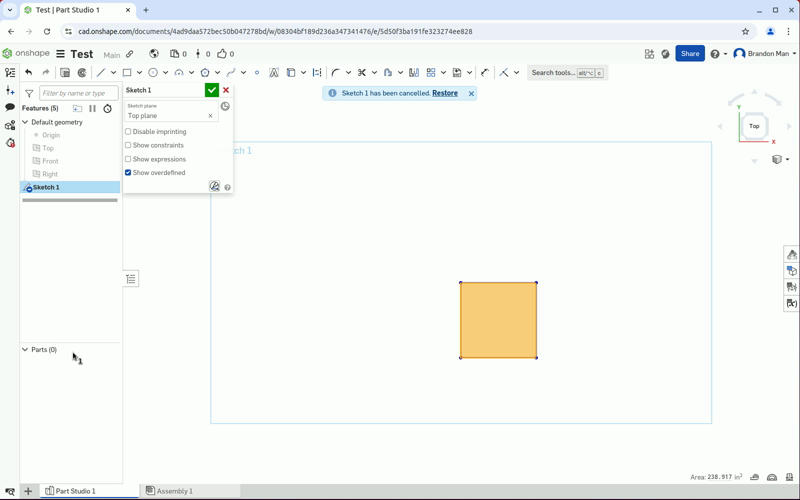
key(shift+y)
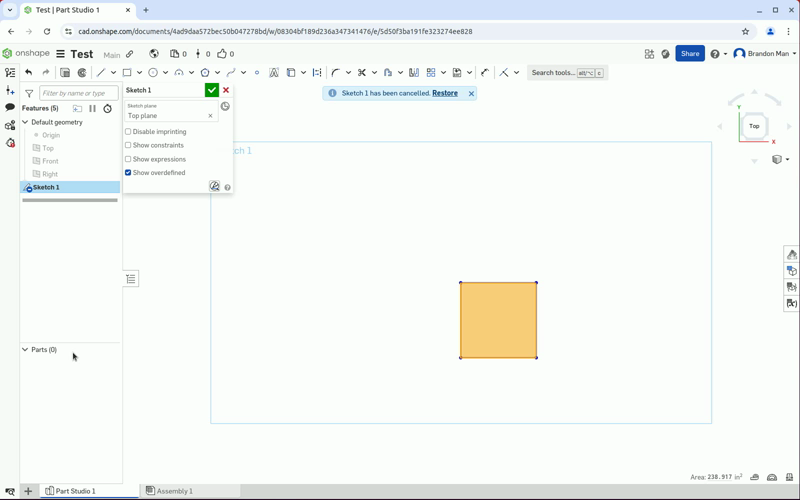
key(shift+e)
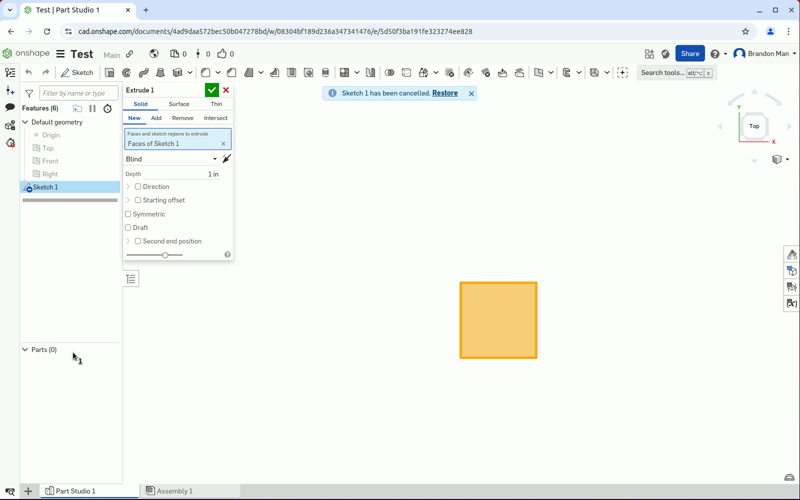
mouse_move(143, 106)
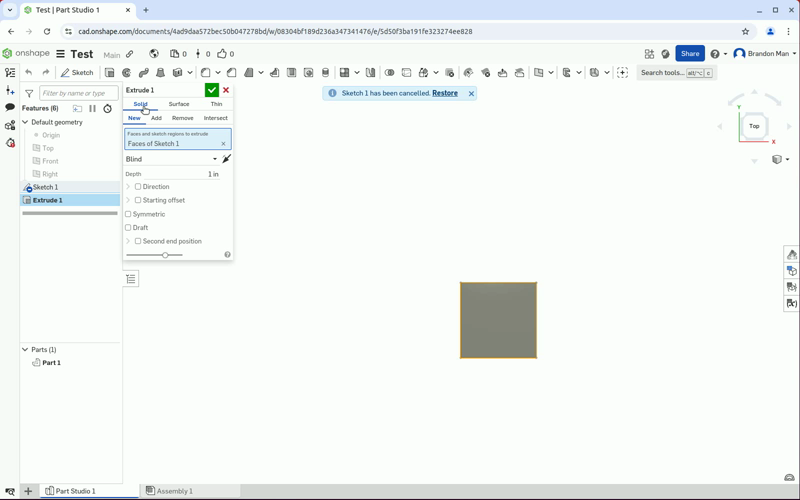
click(143, 106)
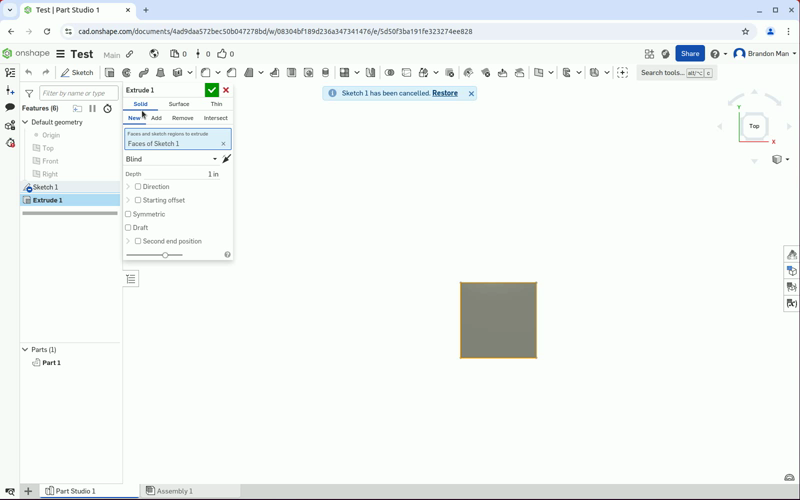
mouse_move(137, 120)
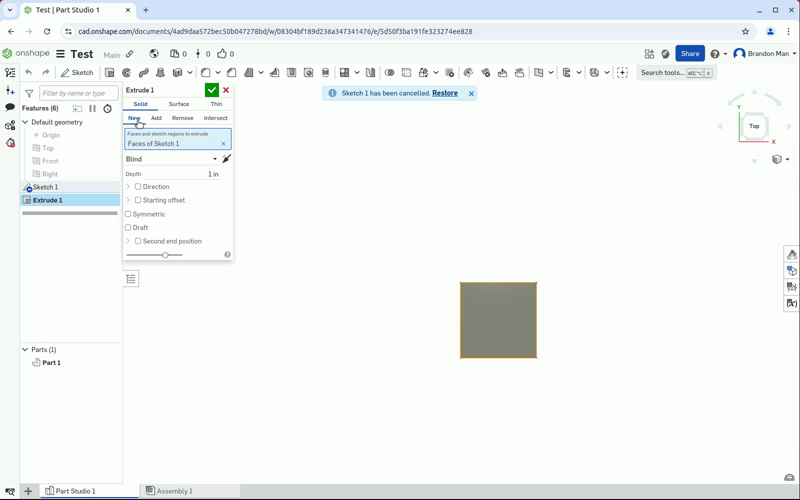
click(137, 120)
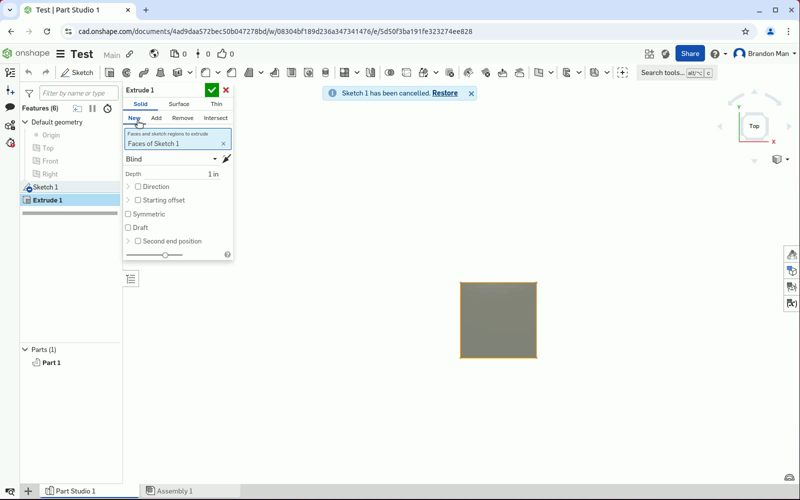
key(tab, 4)
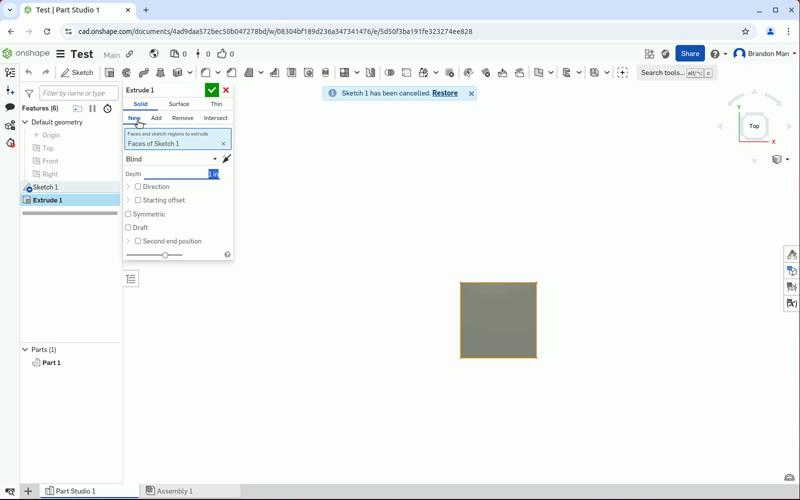
text(3.851)
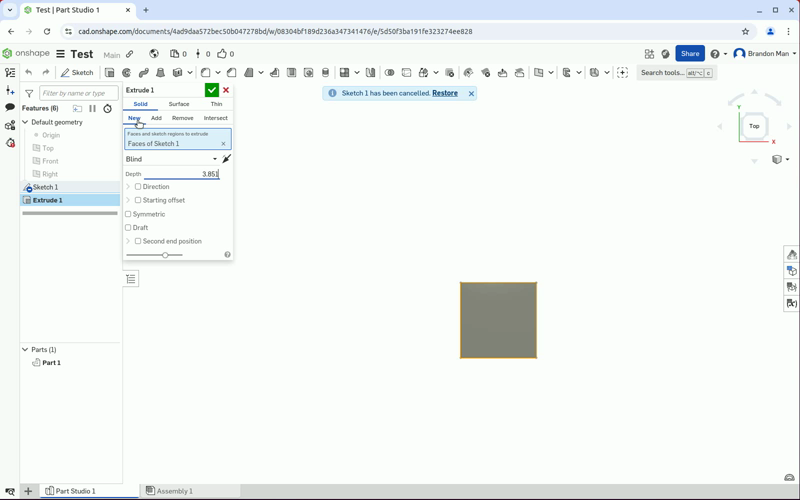
key(enter)
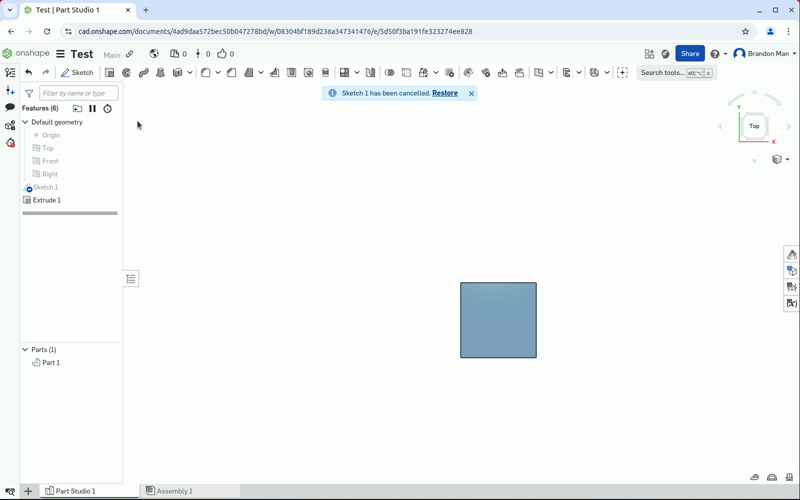
key(shift+h)
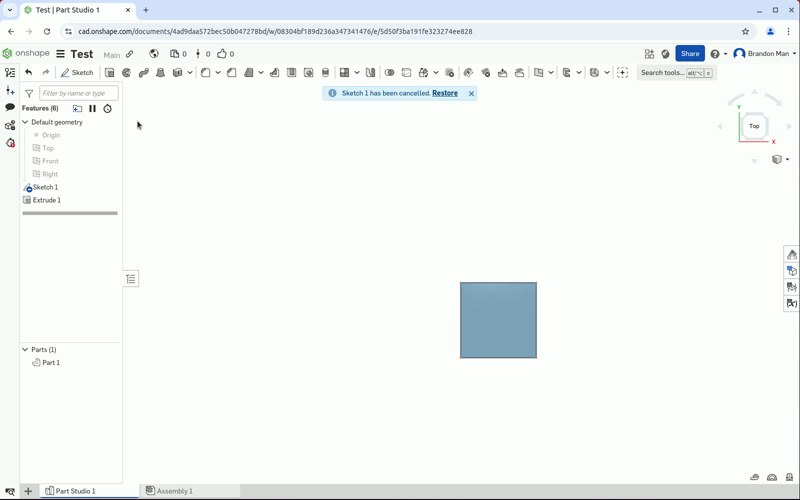
key(shift+h)
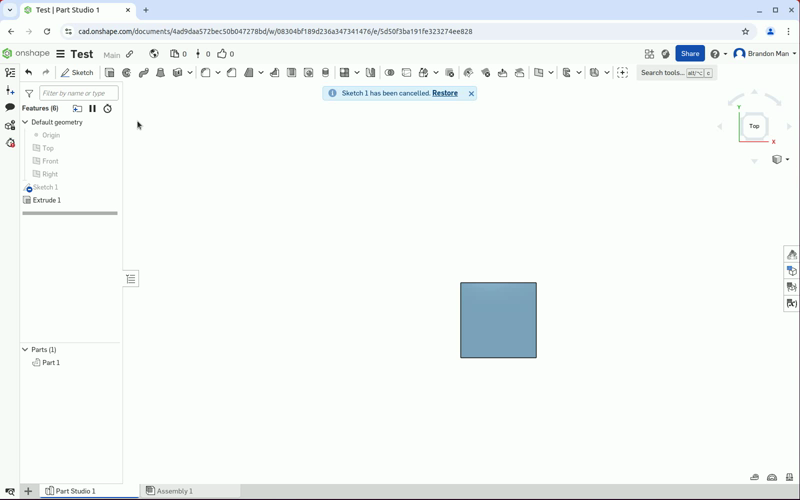
mouse_move(73, 189)
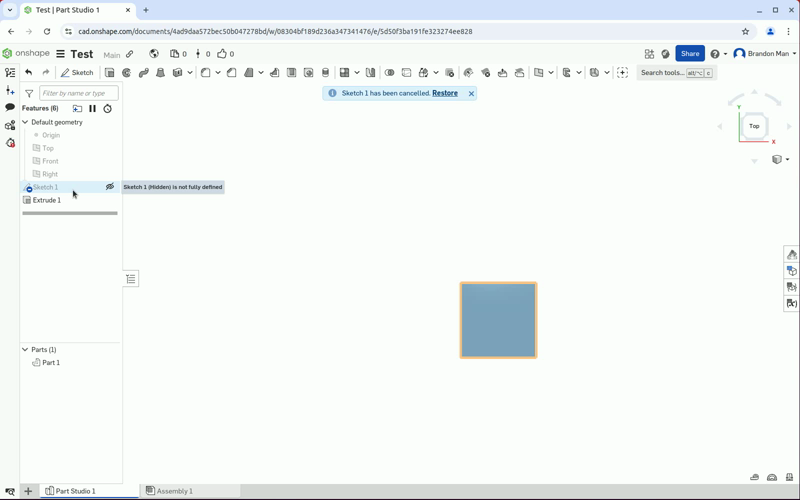
click(73, 189)
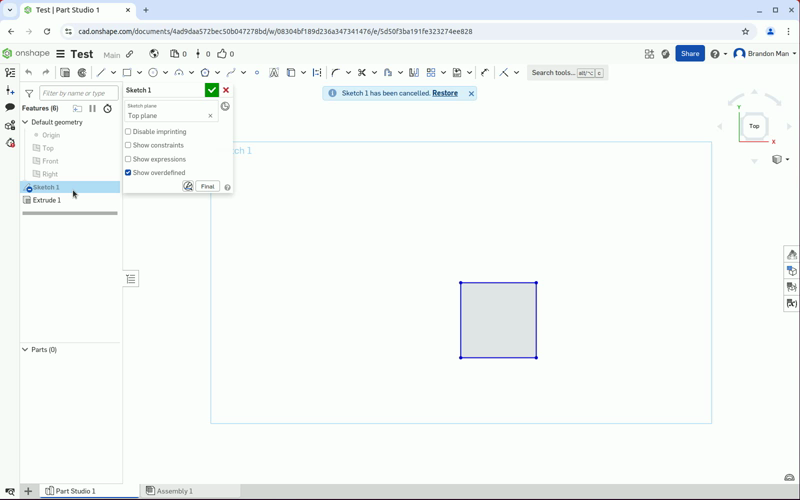
mouse_move(229, 92)
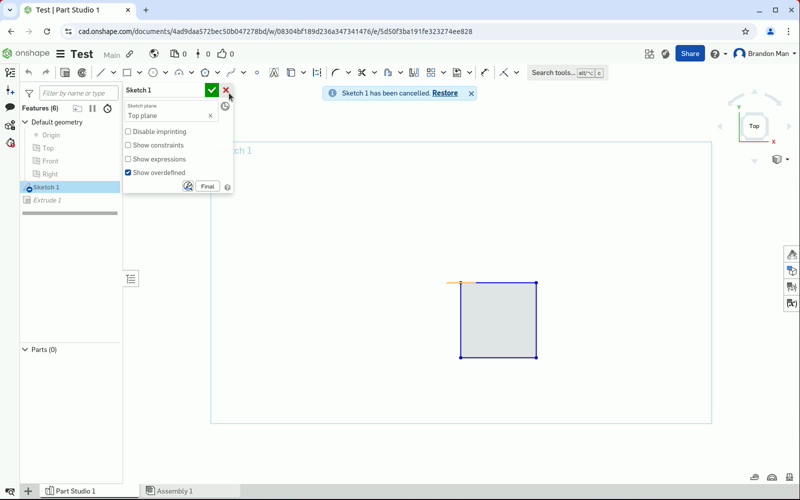
click(229, 92)
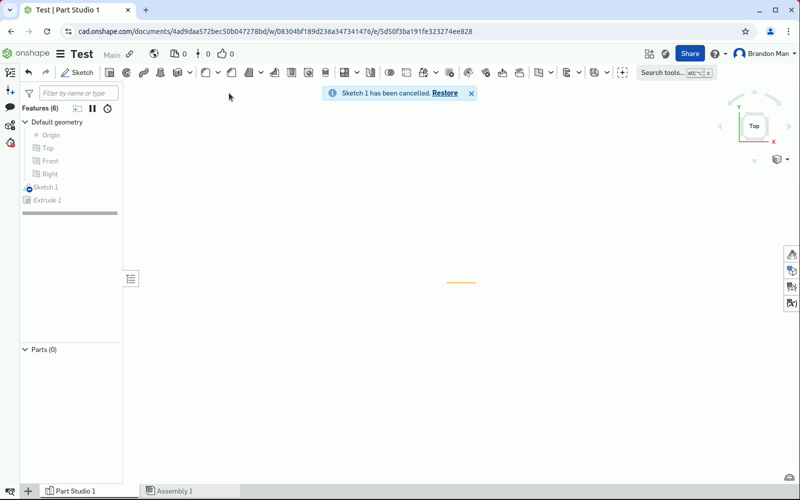
mouse_move(541, 75)
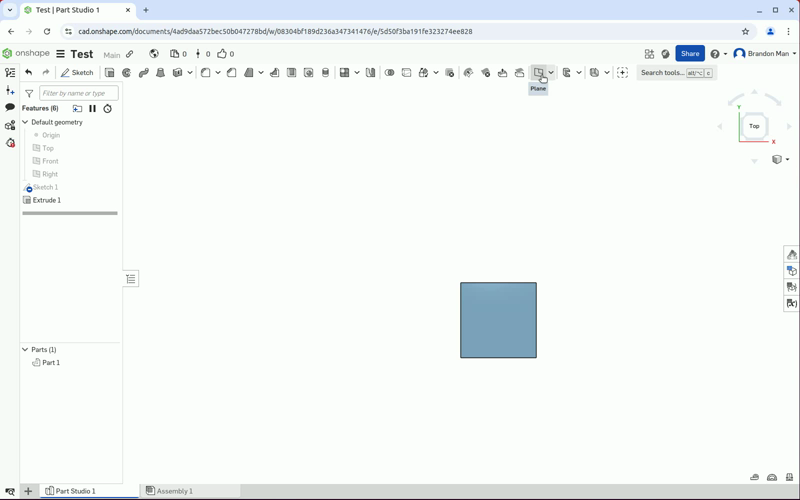
click(541, 75)
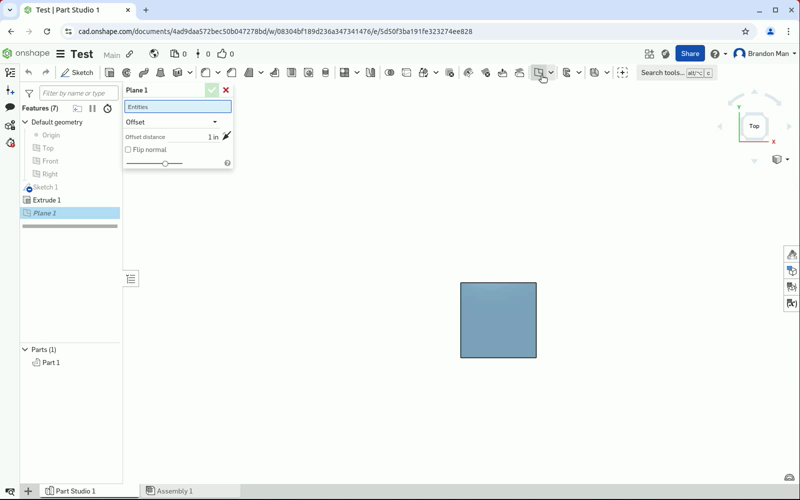
mouse_move(73, 150)
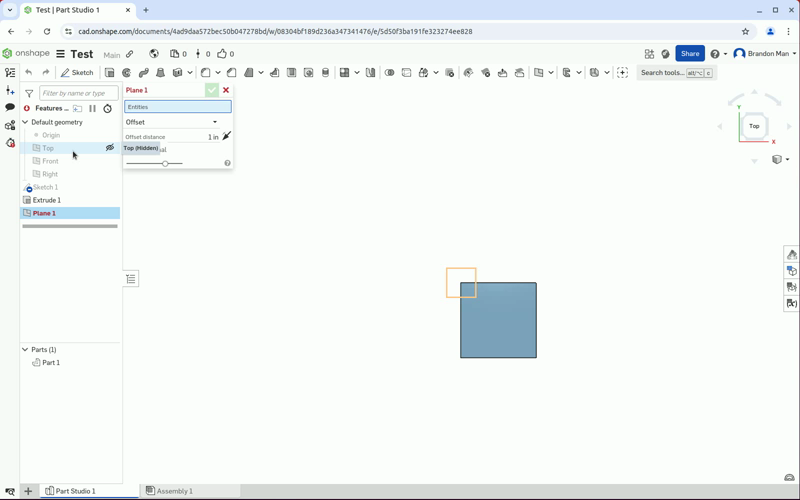
click(73, 150)
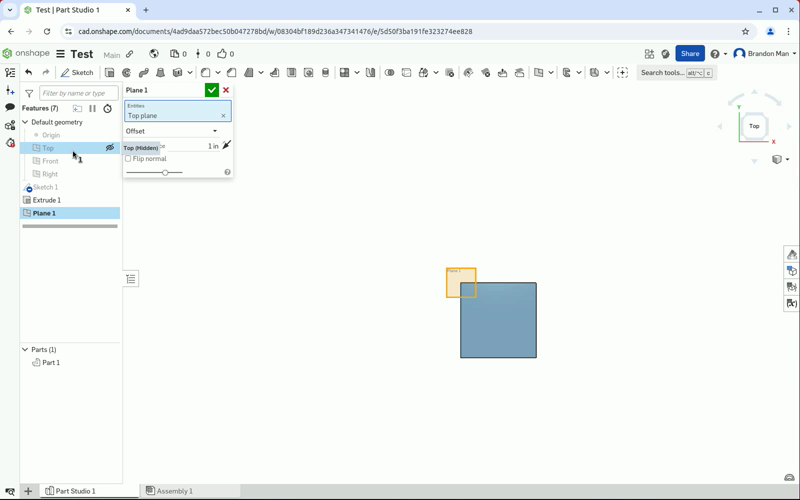
key(tab, 2)
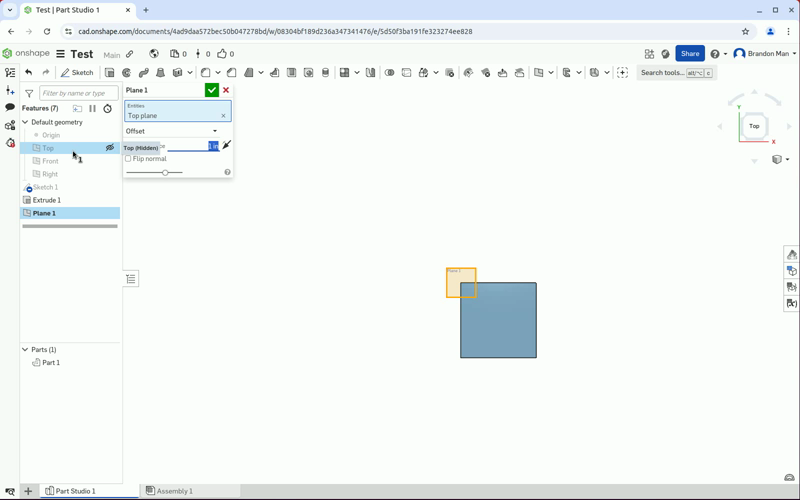
text(3.851)
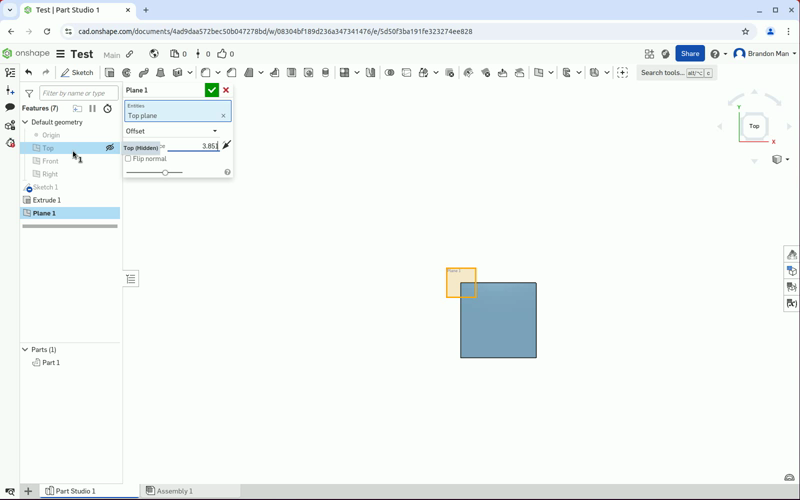
key(enter, 2)
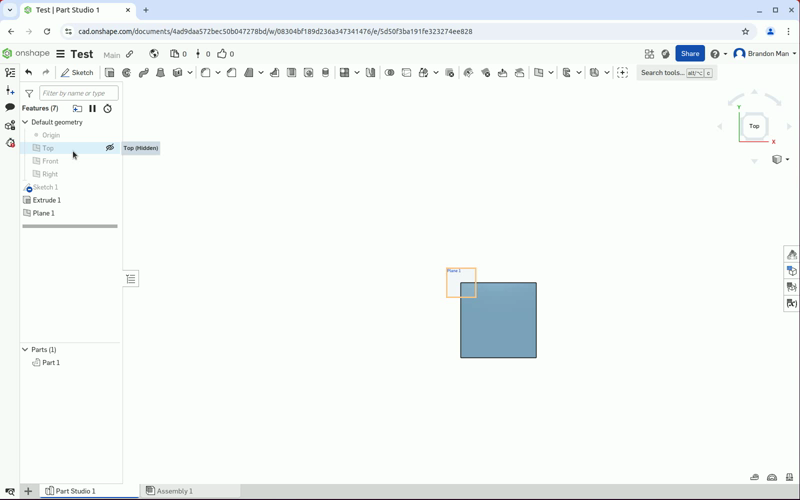
key(shift+s)
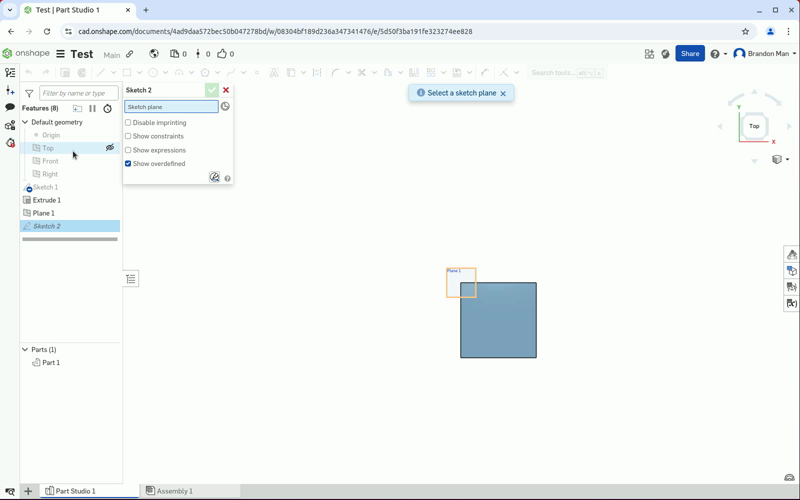
mouse_move(73, 215)
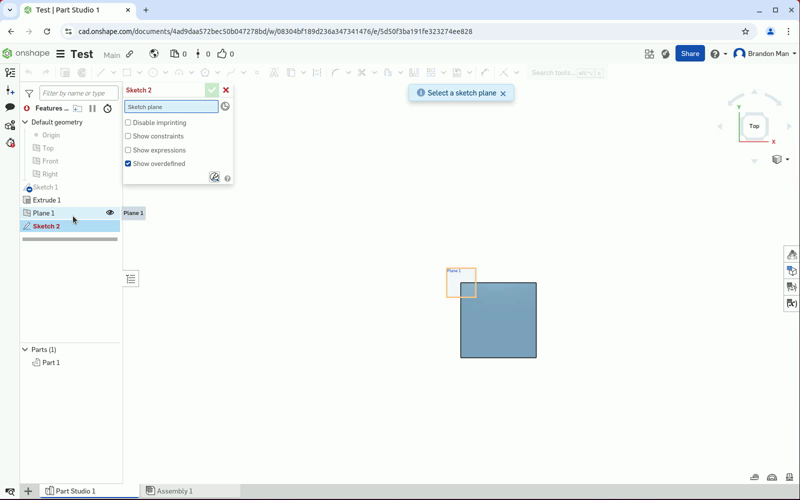
click(73, 215)
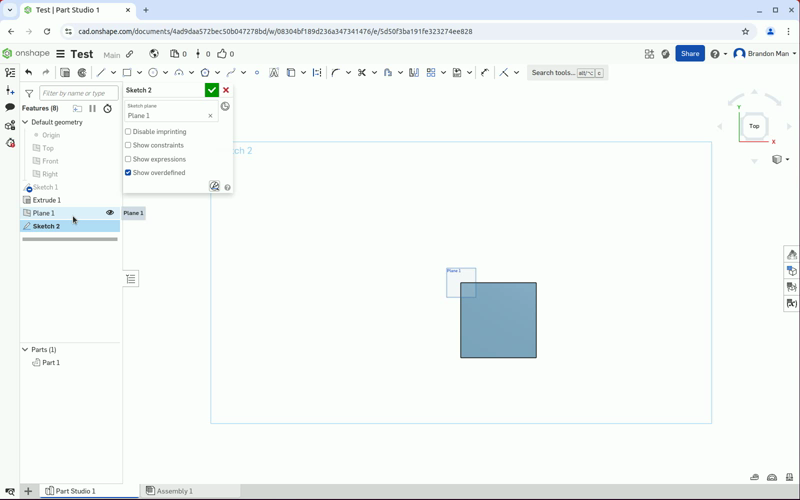
mouse_move(73, 352)
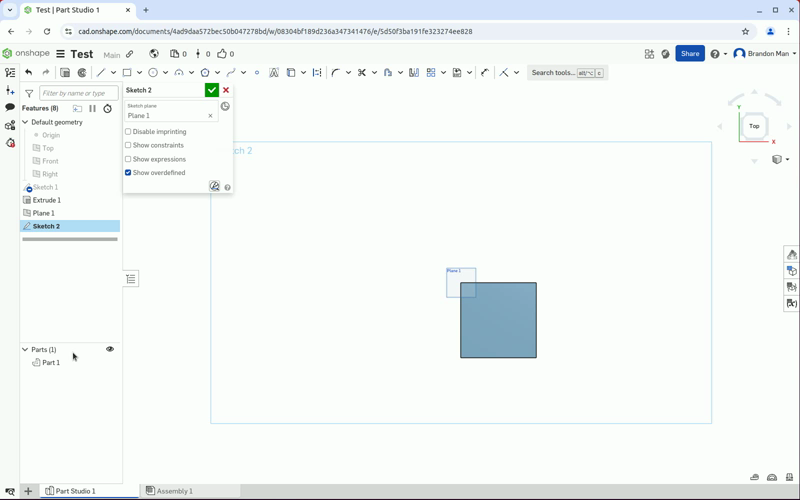
key(y)
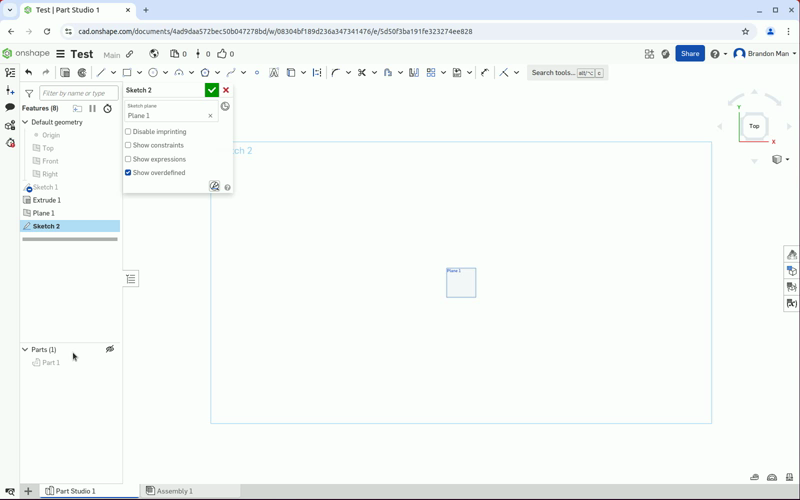
key(l)
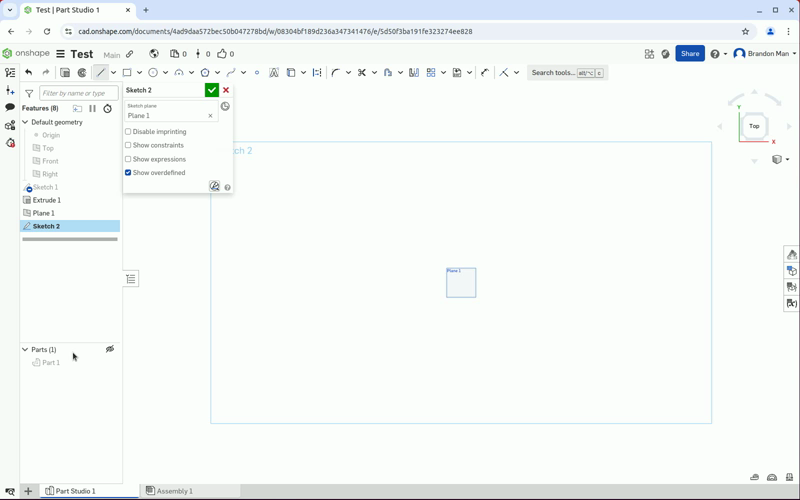
key_down(shift)
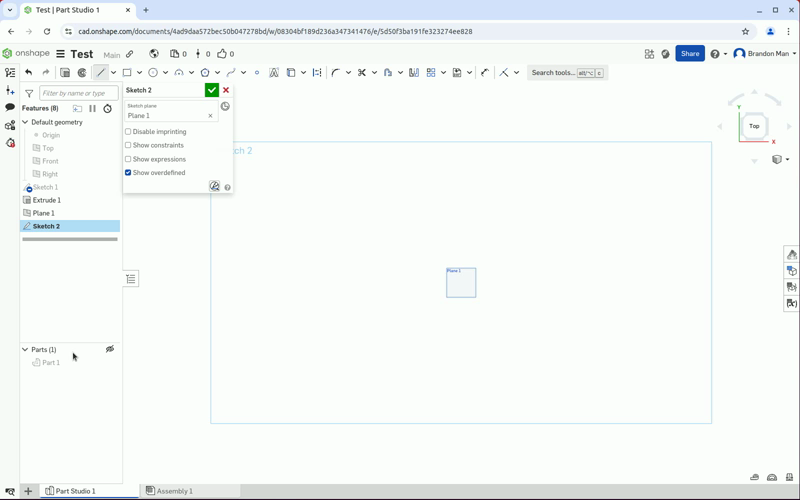
mouse_move(460, 282)
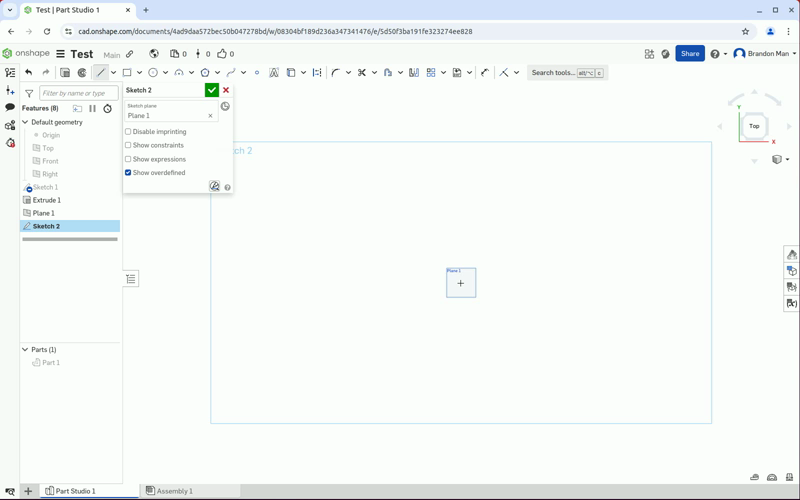
click(460, 282)
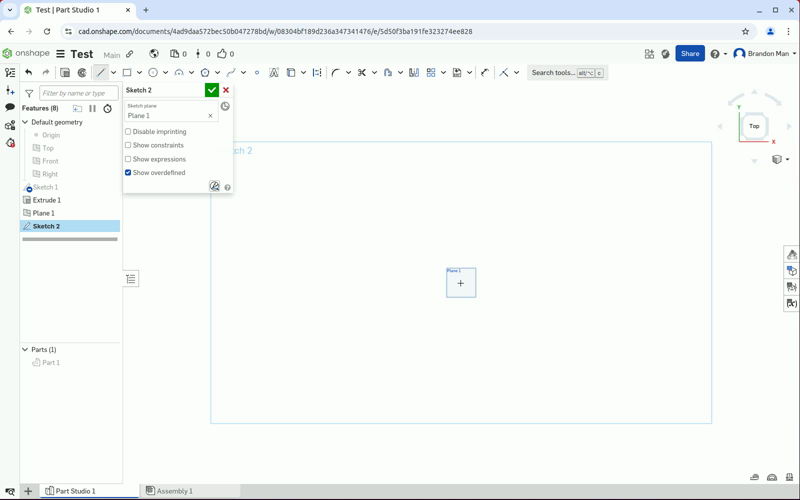
key_up(shift)
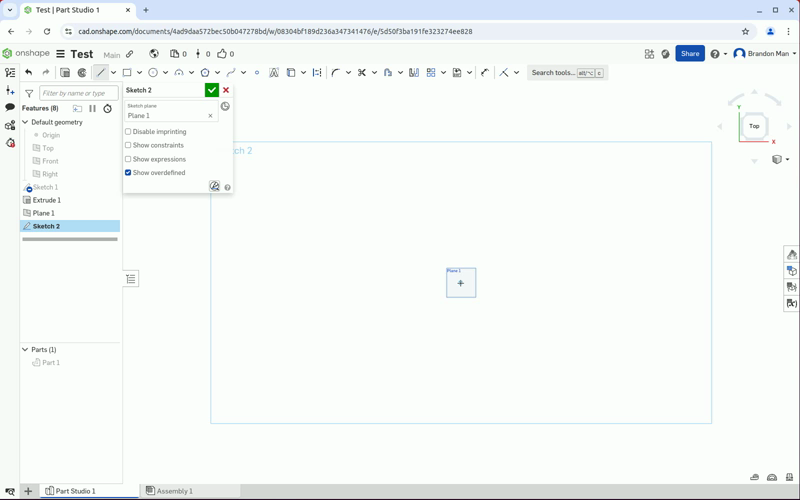
key_down(shift)
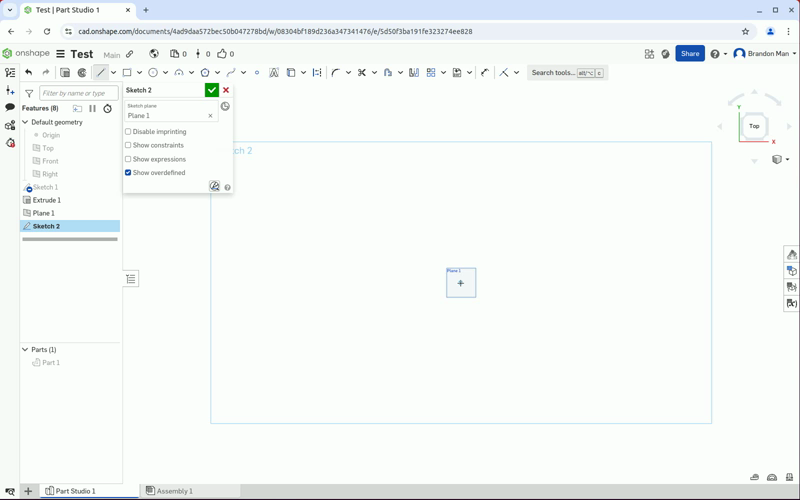
mouse_move(536, 358)
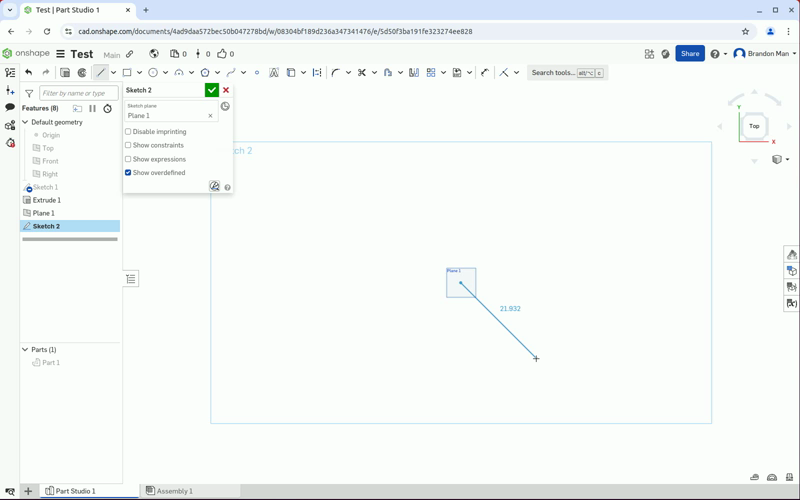
click(536, 358)
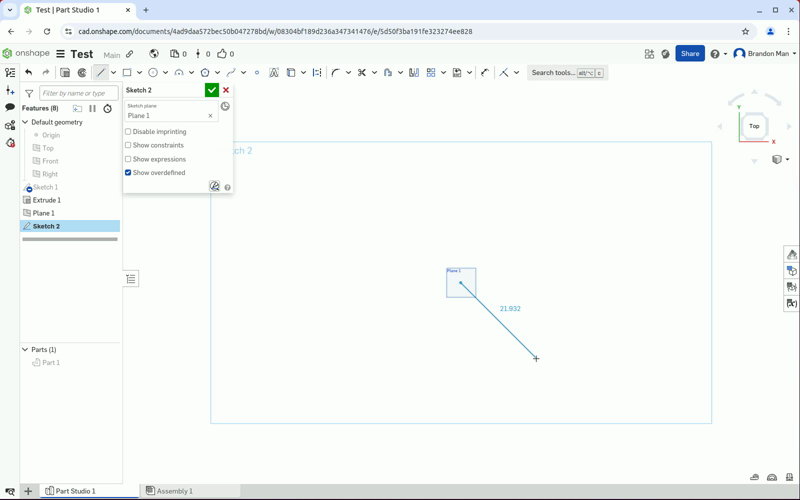
key_up(shift)
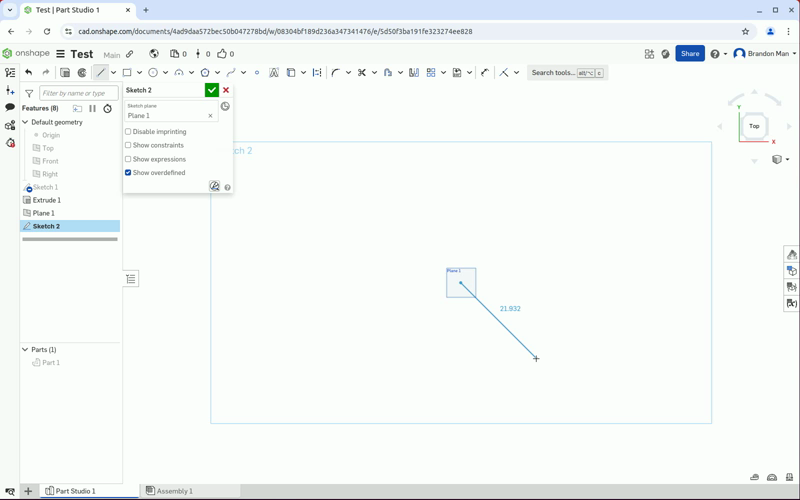
key_down(shift)
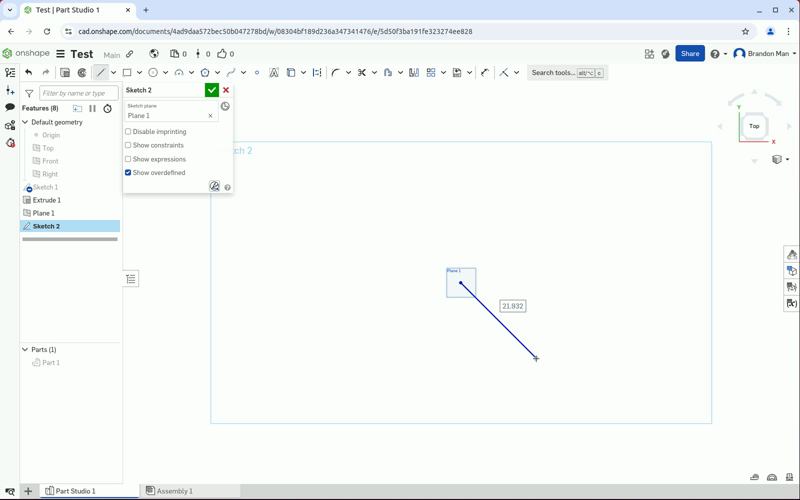
mouse_move(536, 282)
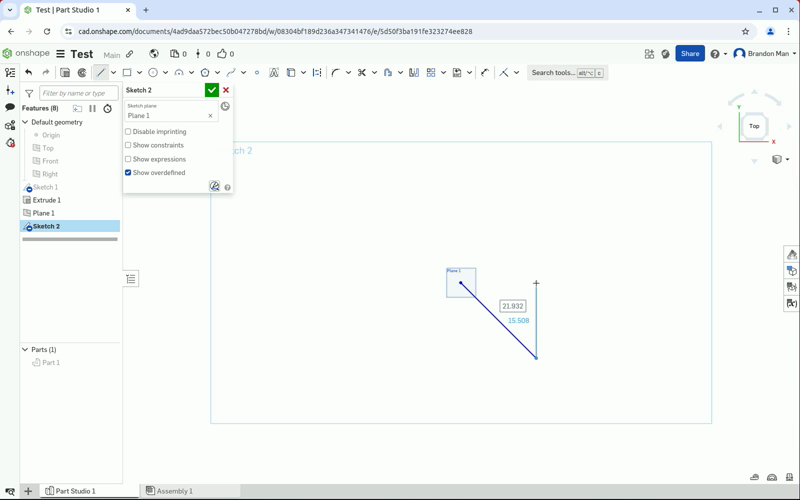
click(536, 282)
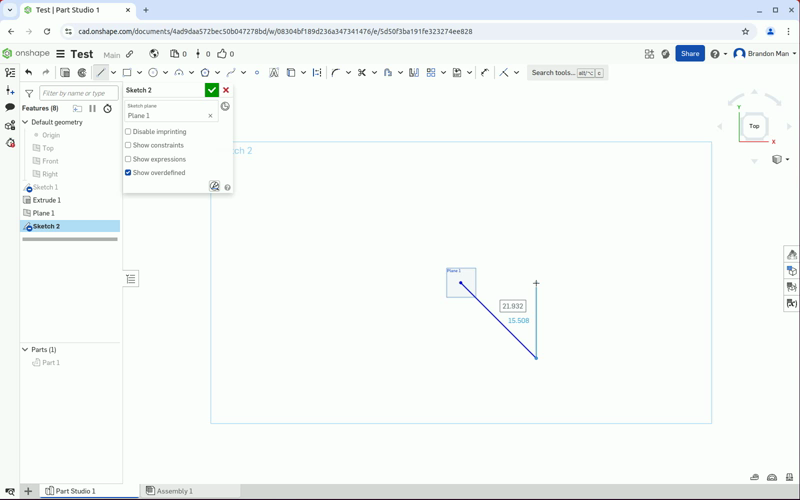
key_up(shift)
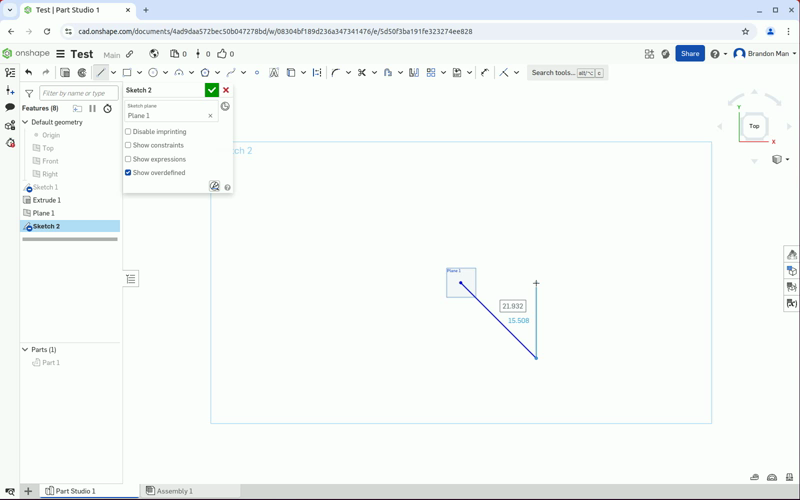
key_down(shift)
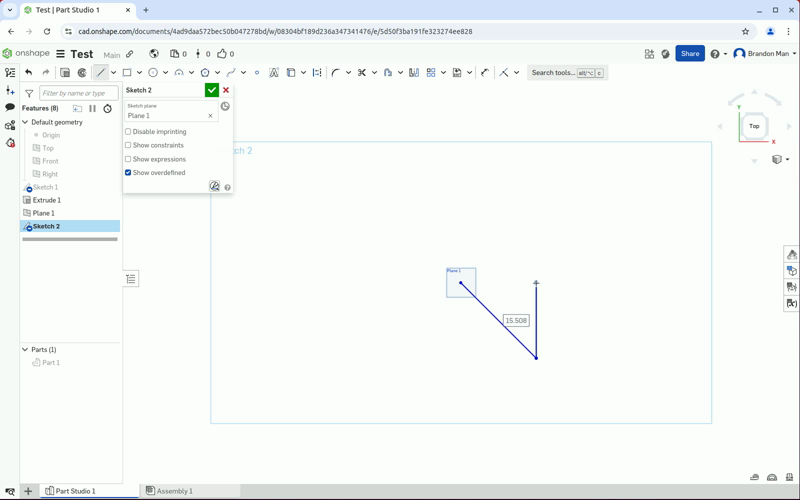
mouse_move(460, 282)
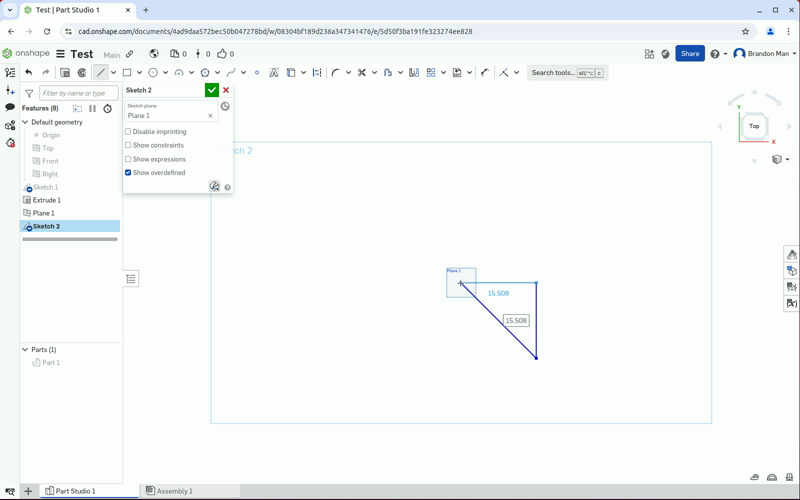
key_up(shift)
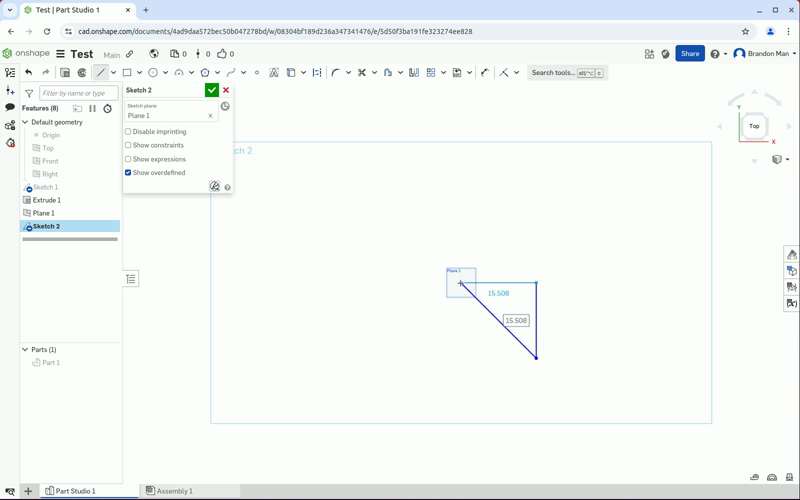
click(460, 282)
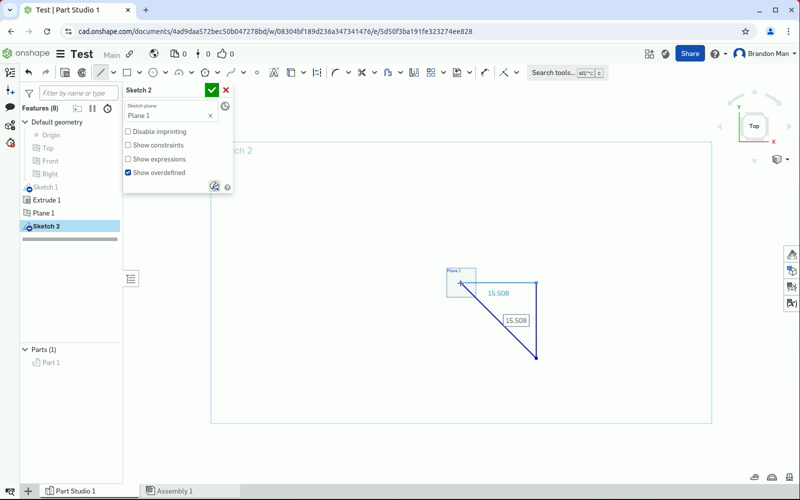
key(esc)
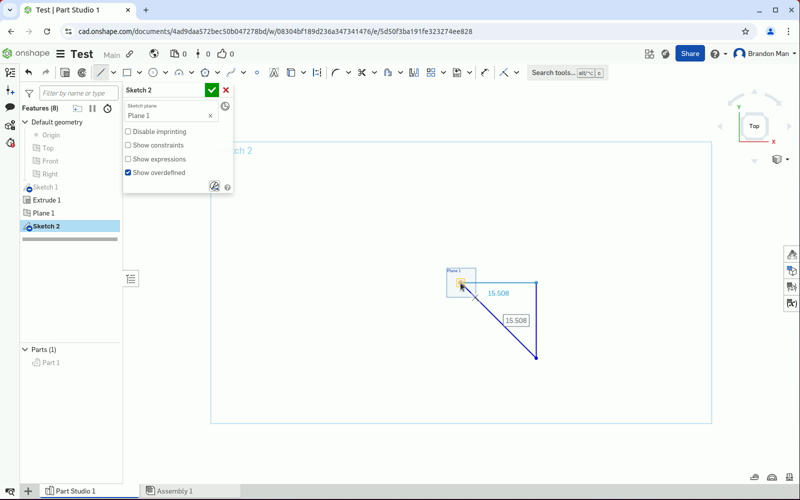
mouse_move(526, 329)
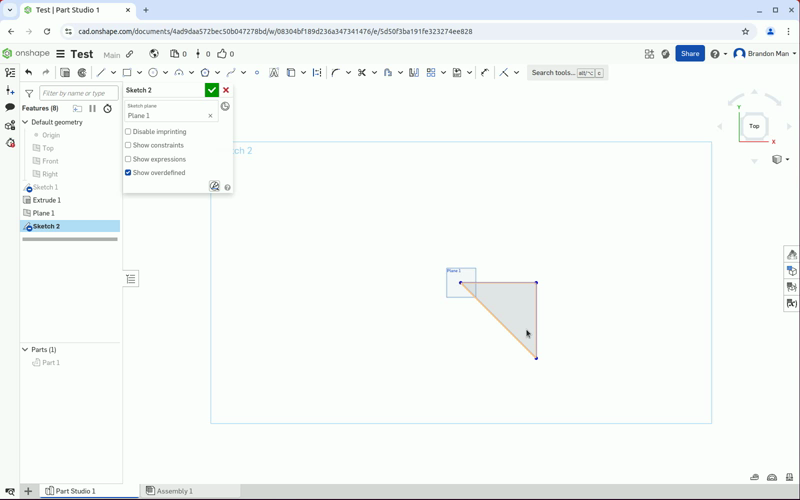
click(526, 329)
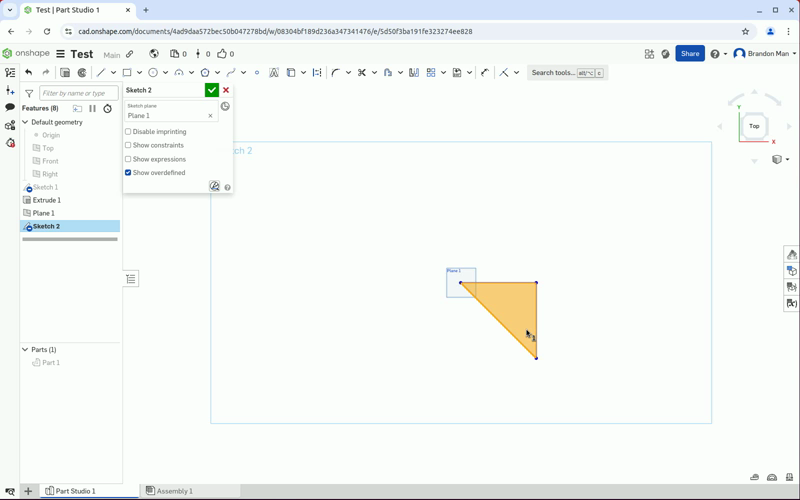
mouse_move(73, 352)
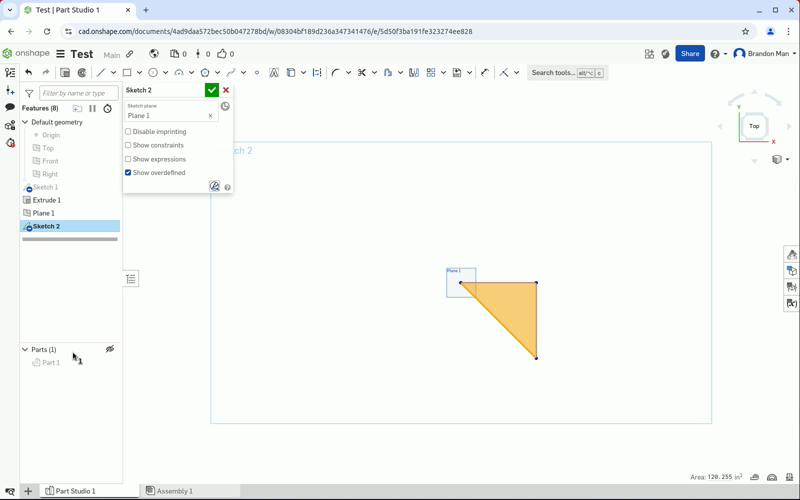
key(shift+y)
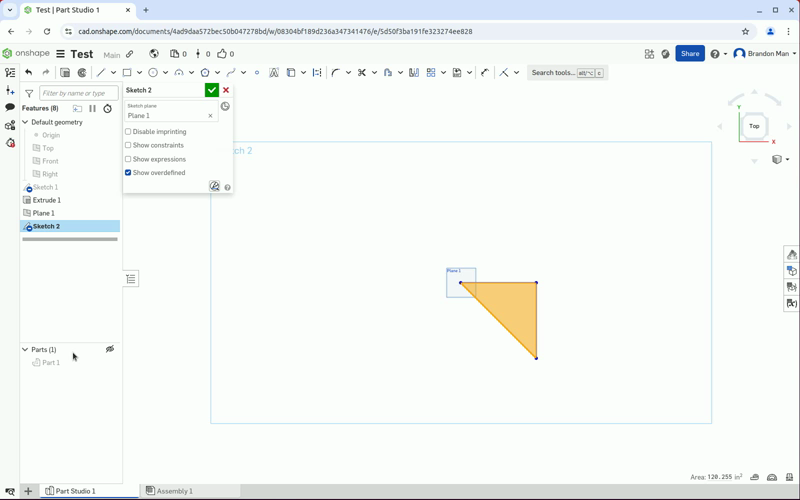
key(shift+e)
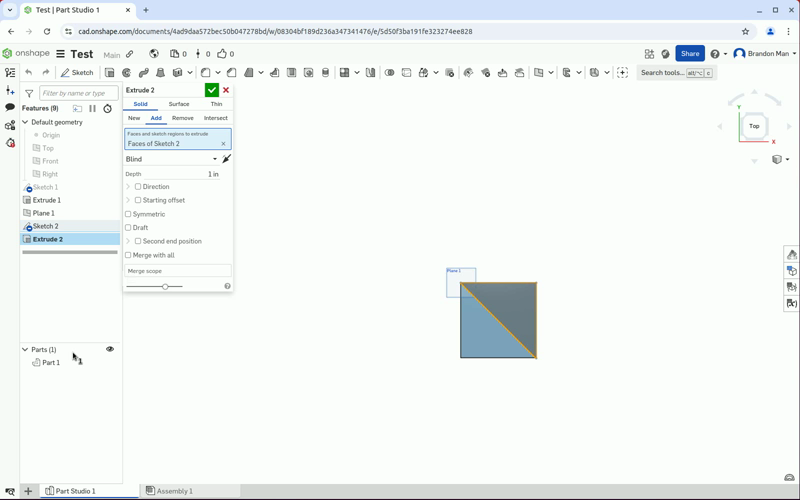
mouse_move(143, 106)
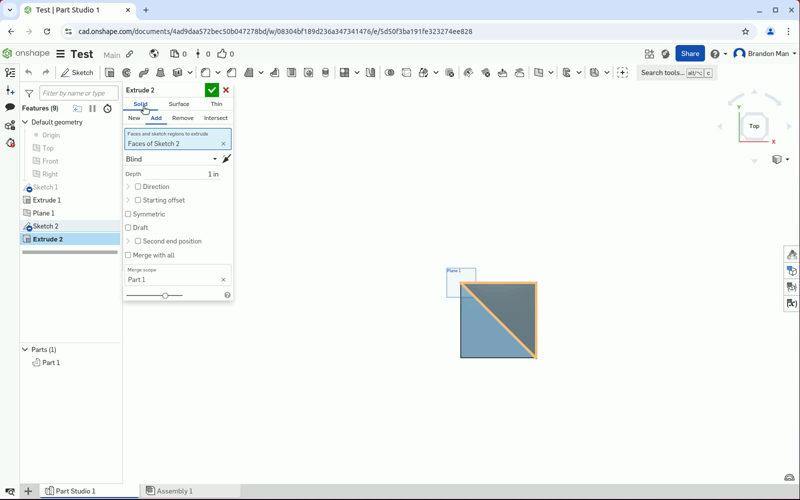
click(143, 106)
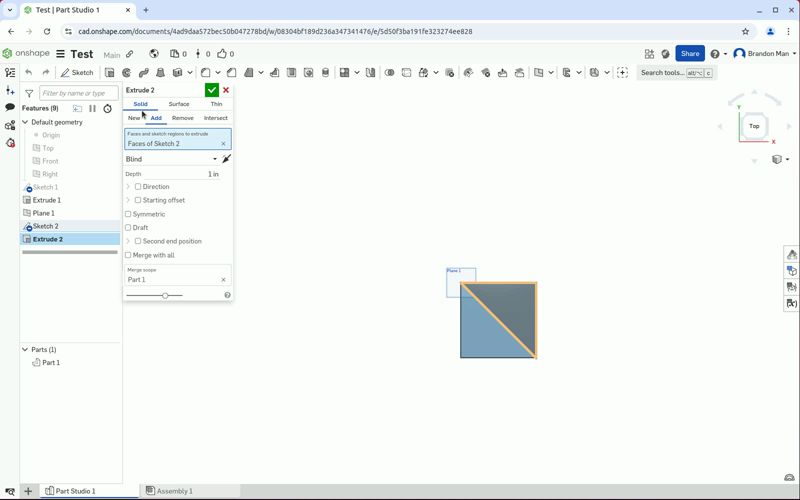
mouse_move(137, 120)
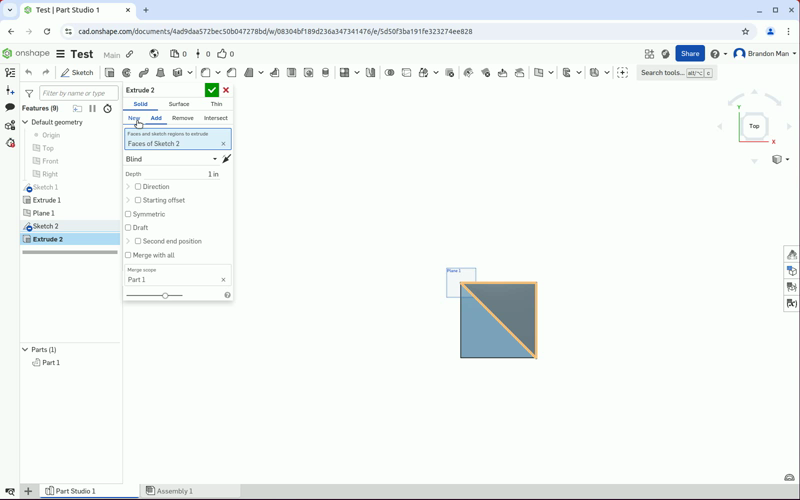
click(137, 120)
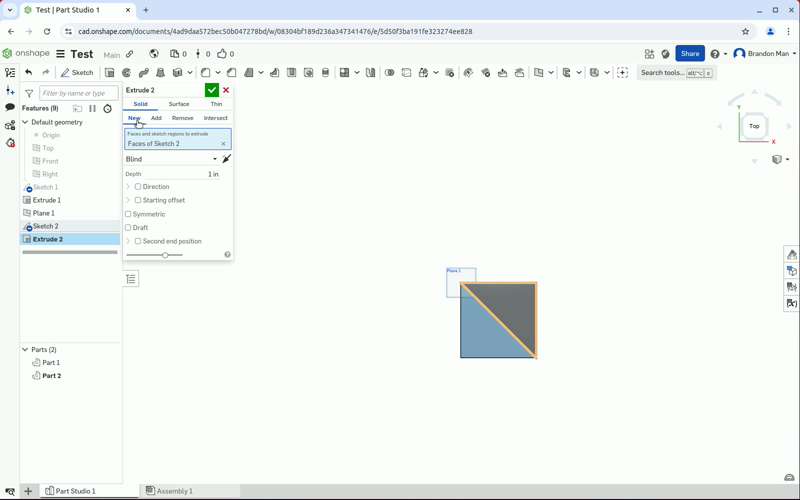
key(tab, 4)
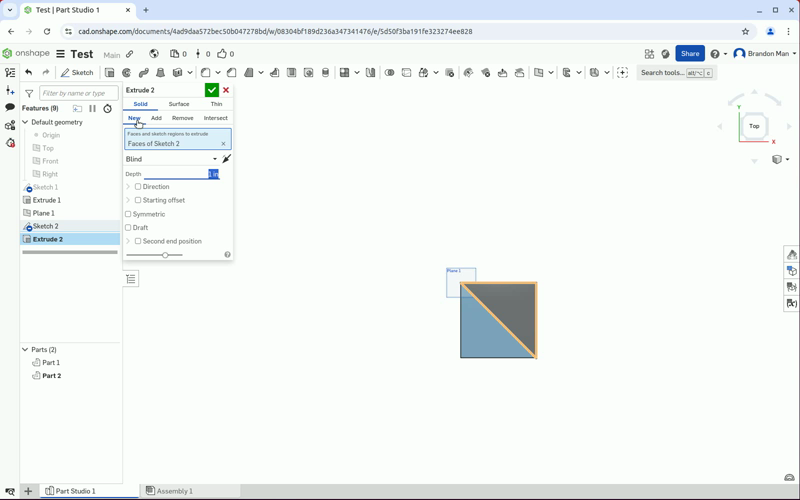
text(15.405)
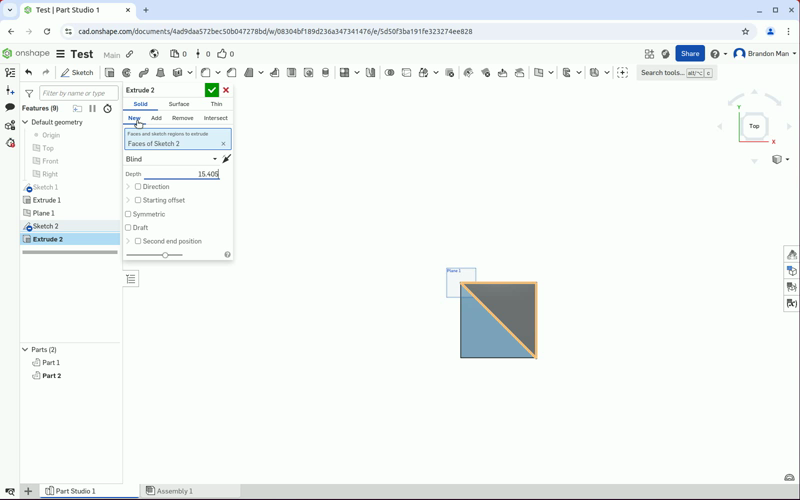
key(enter)
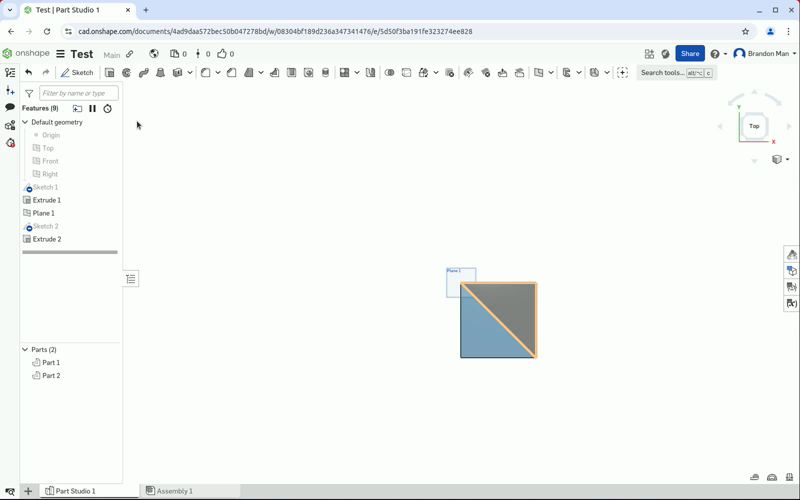
key(shift+h)
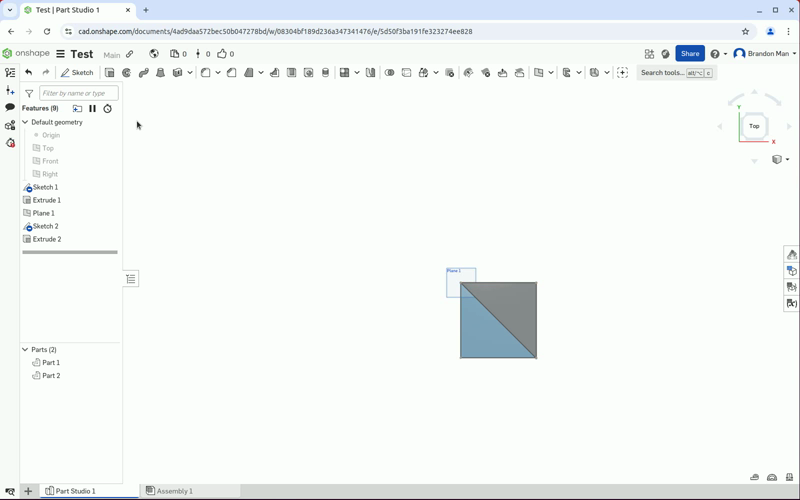
key(shift+h)
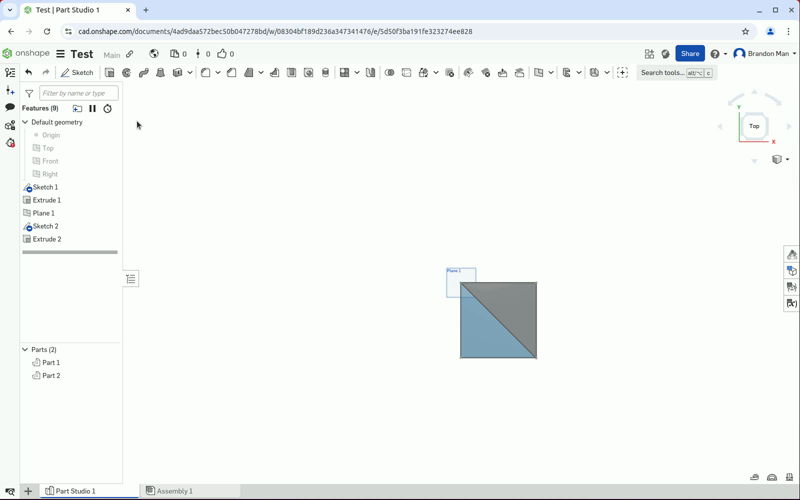
key(shift+7)
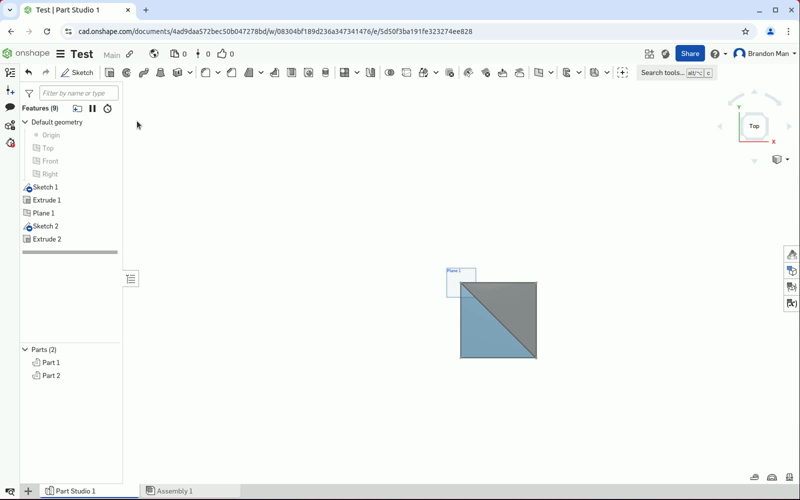
key(up, 3)
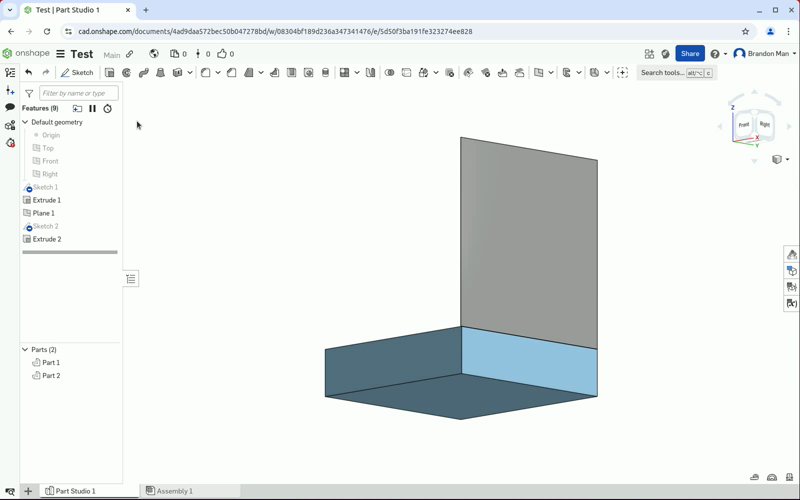
key(left, 3)
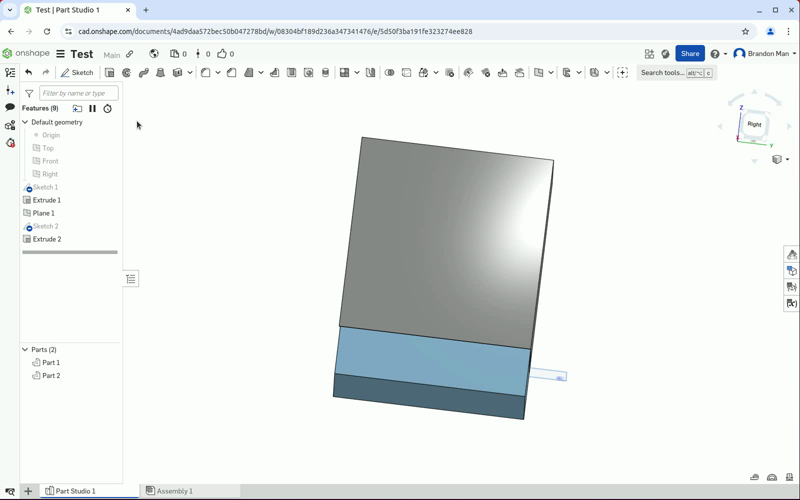
key(right, 3)
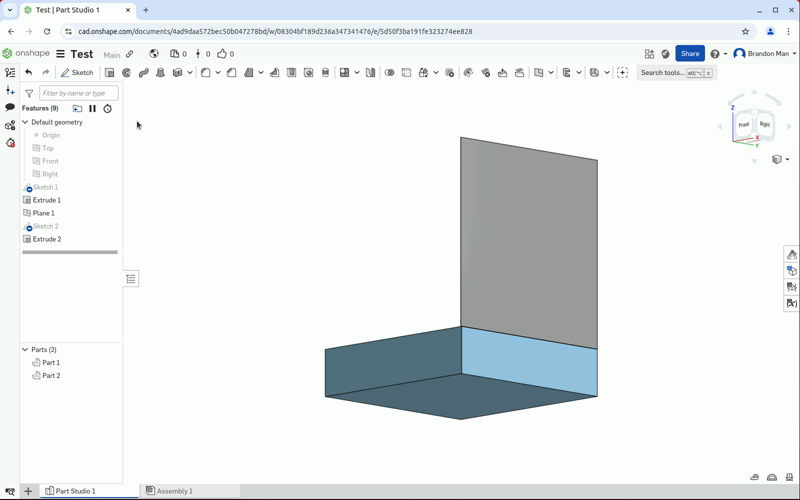
key(down, 3)
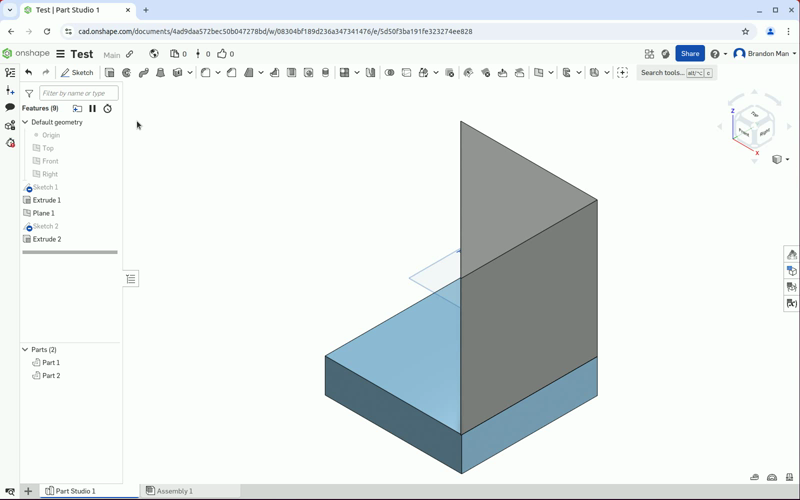
mouse_move(73, 189)
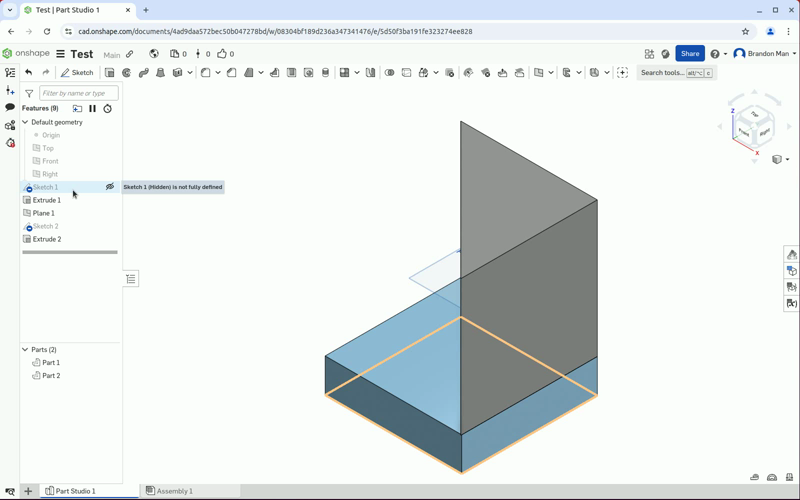
click(73, 189)